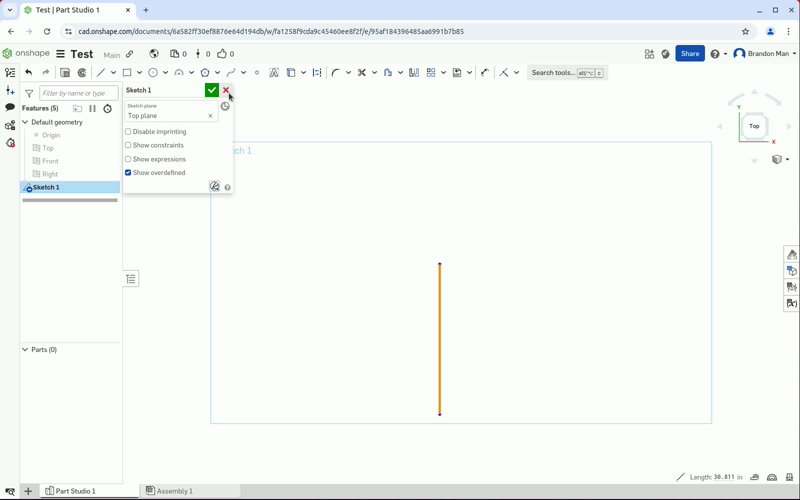
key(shift+h)
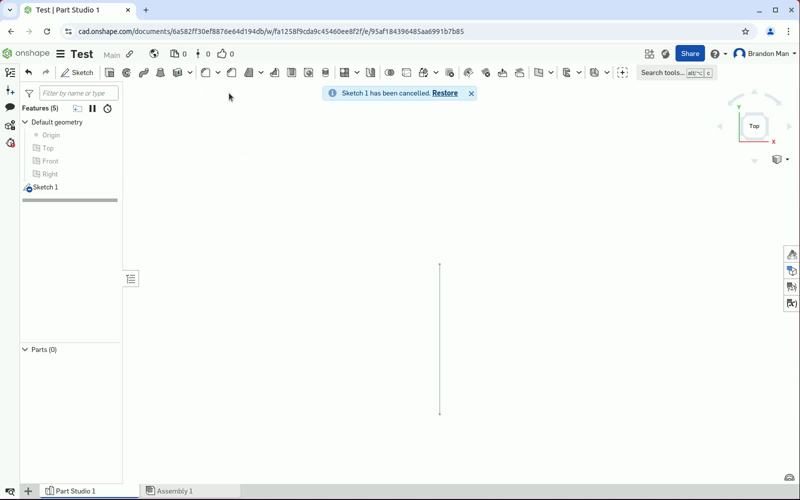
key(shift+s)
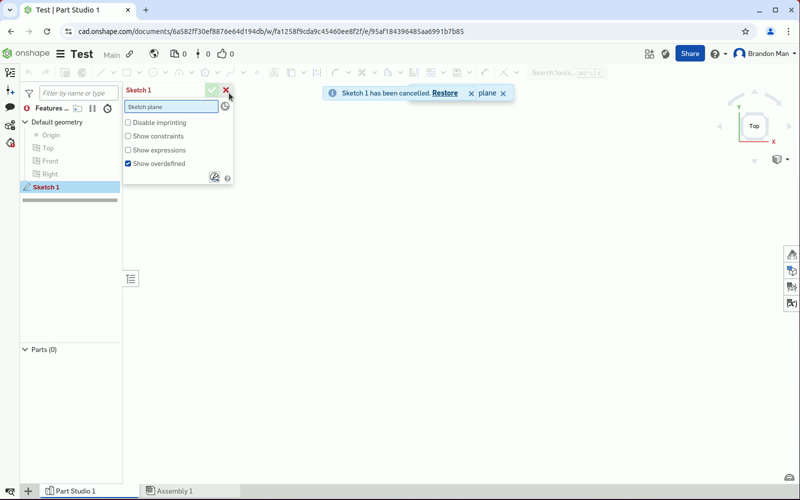
mouse_move(73, 150)
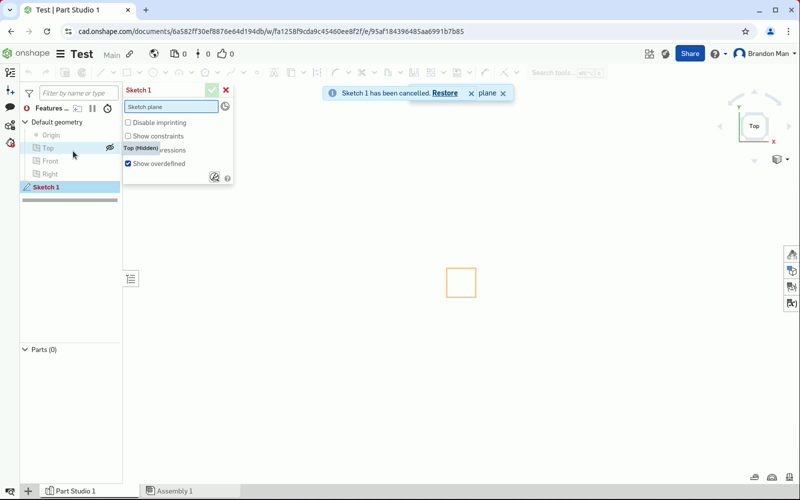
click(73, 150)
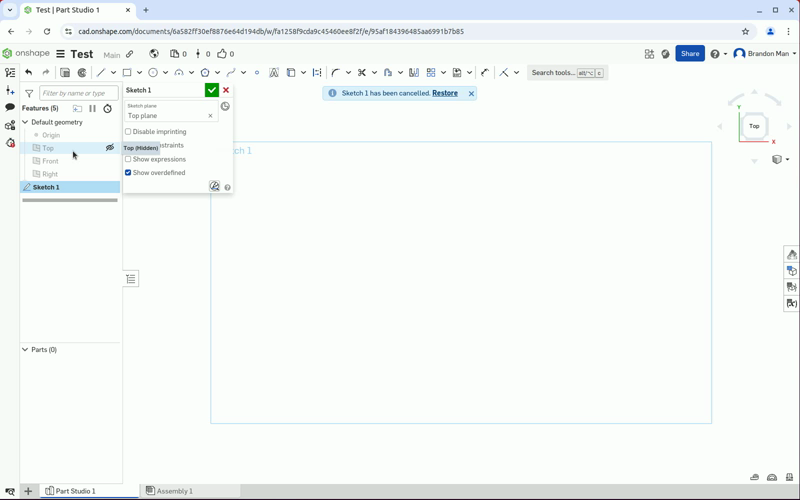
mouse_move(73, 352)
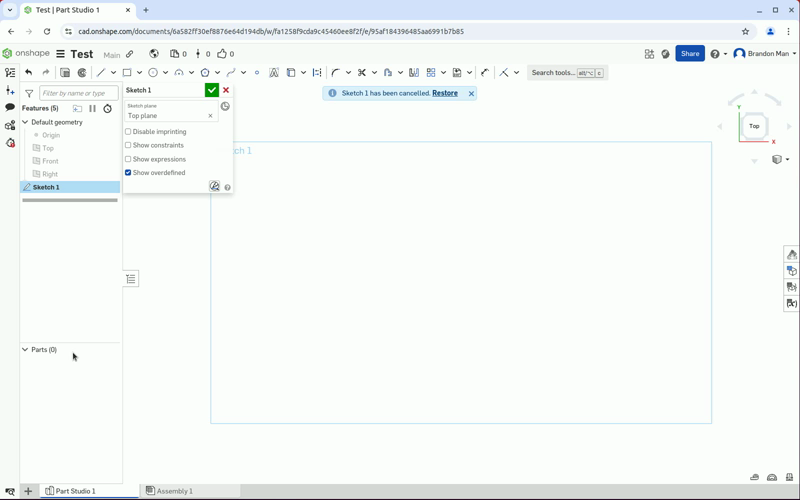
key(y)
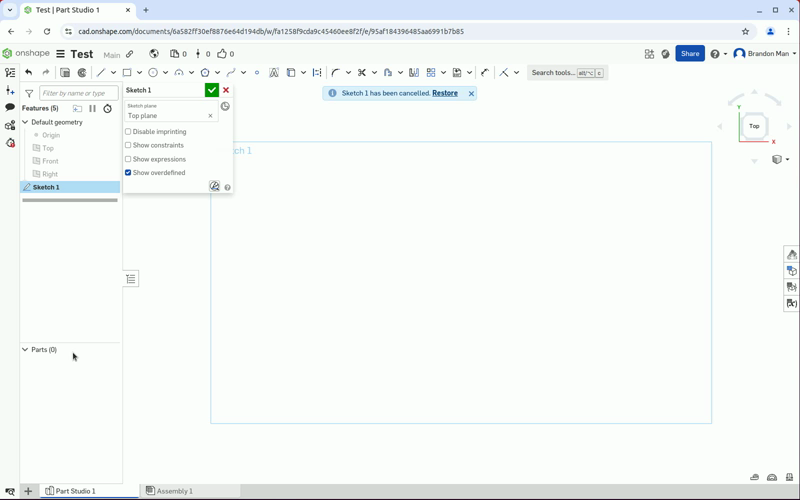
key(l)
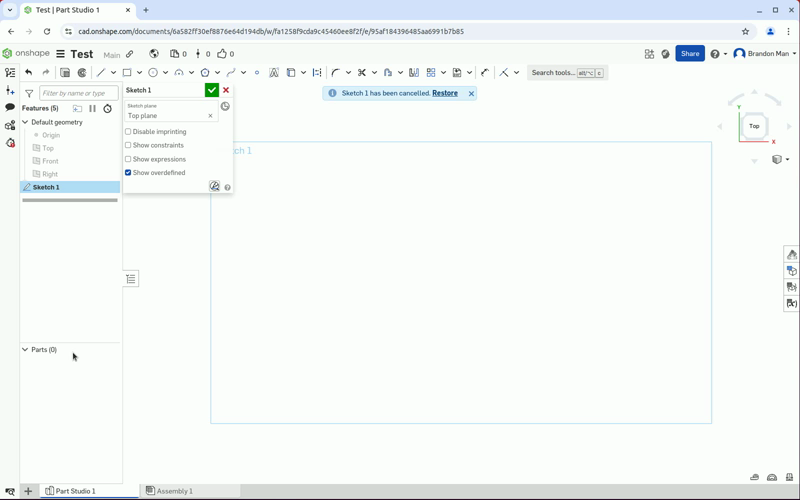
key_down(shift)
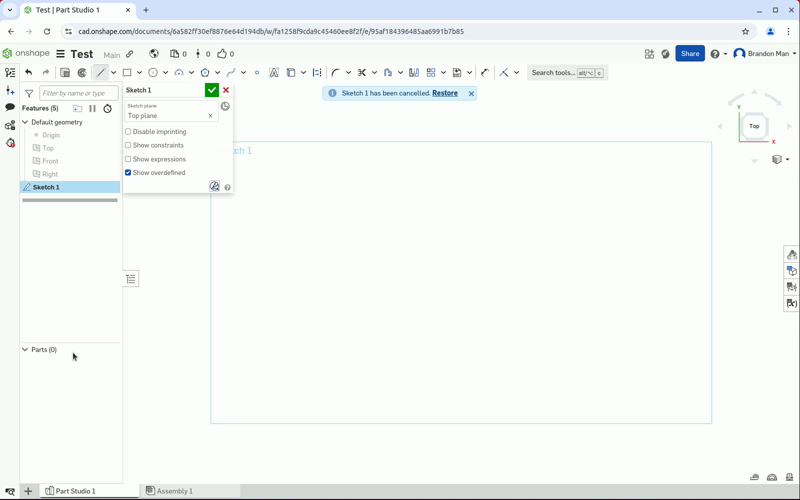
mouse_move(412, 301)
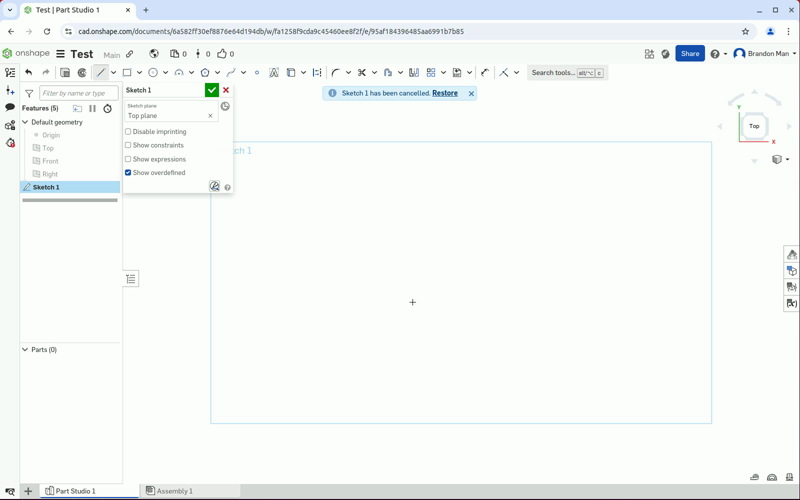
click(412, 301)
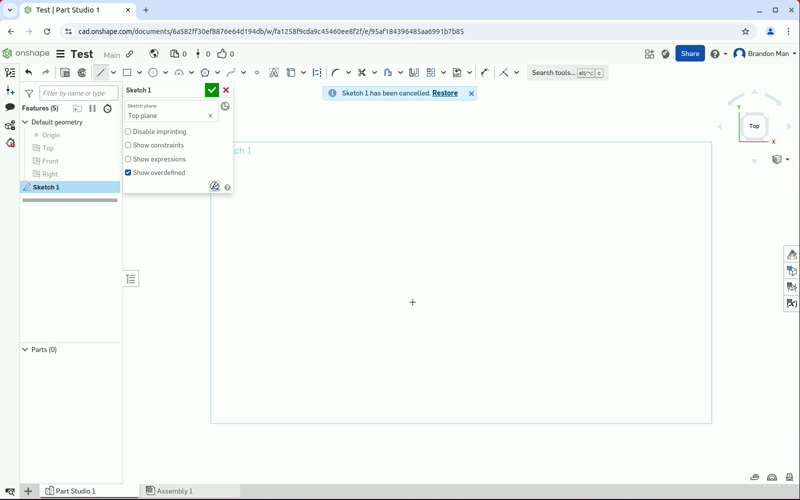
key_up(shift)
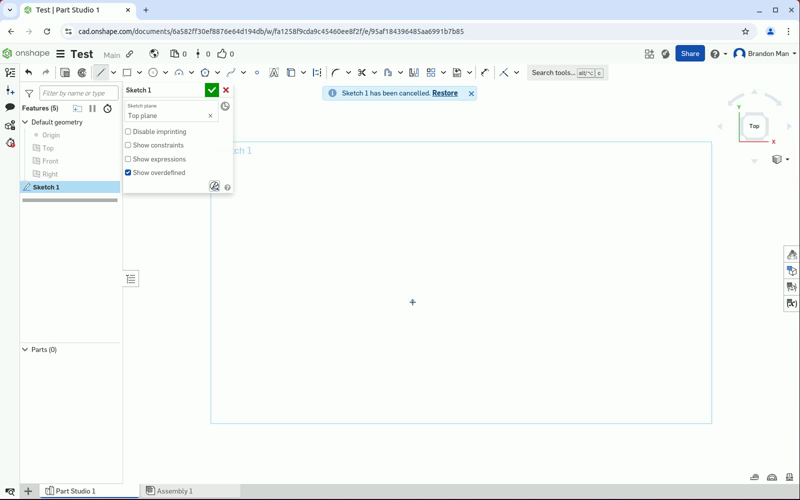
key_down(shift)
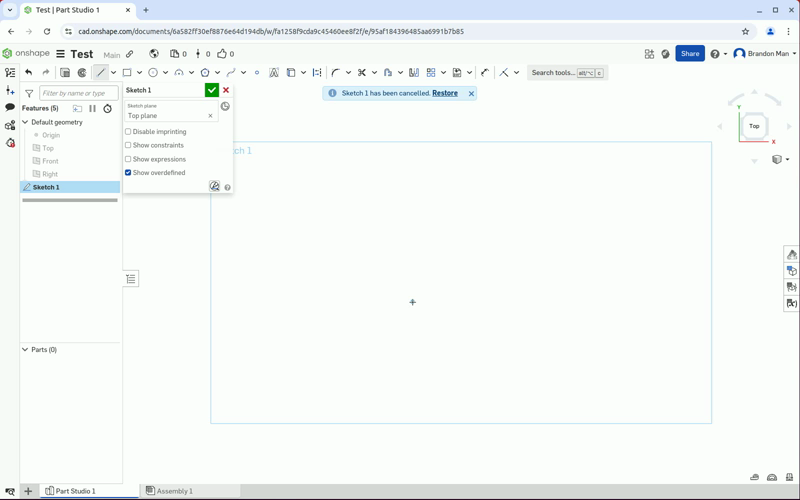
mouse_move(569, 249)
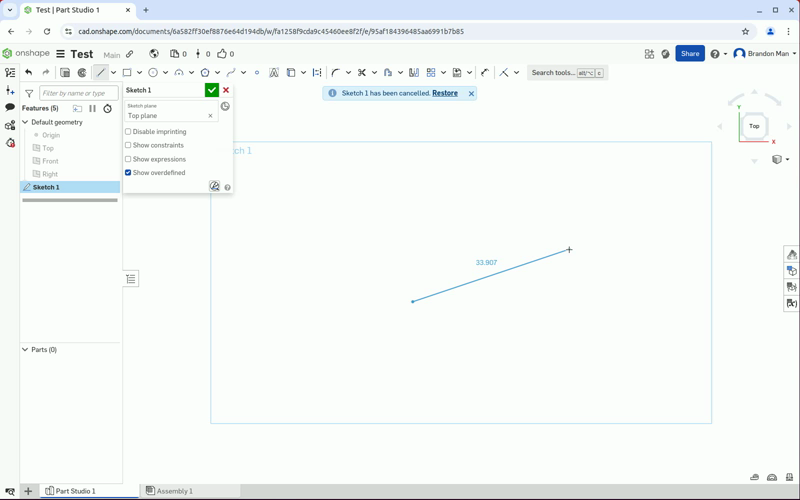
click(569, 249)
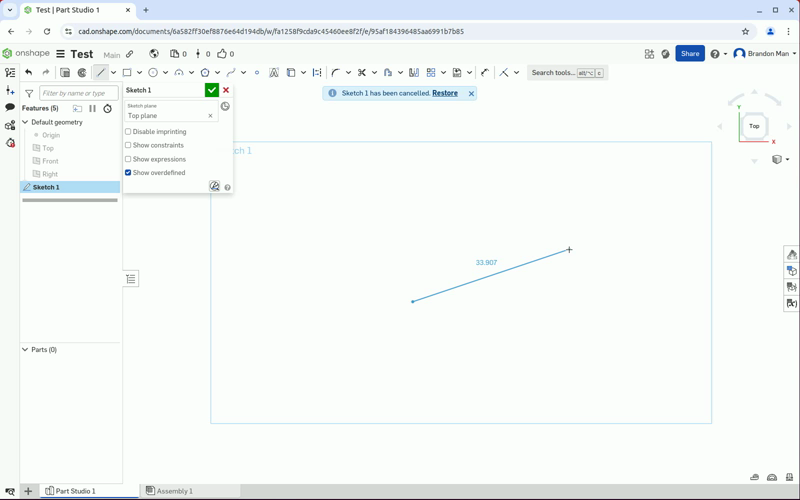
key_up(shift)
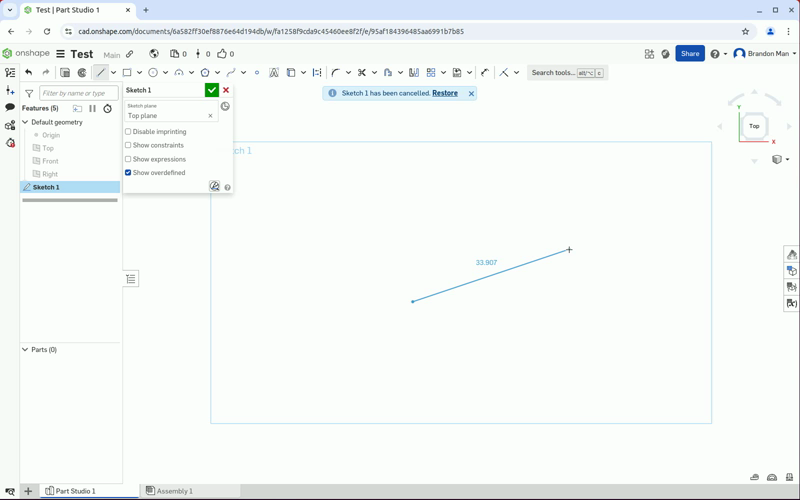
key_down(shift)
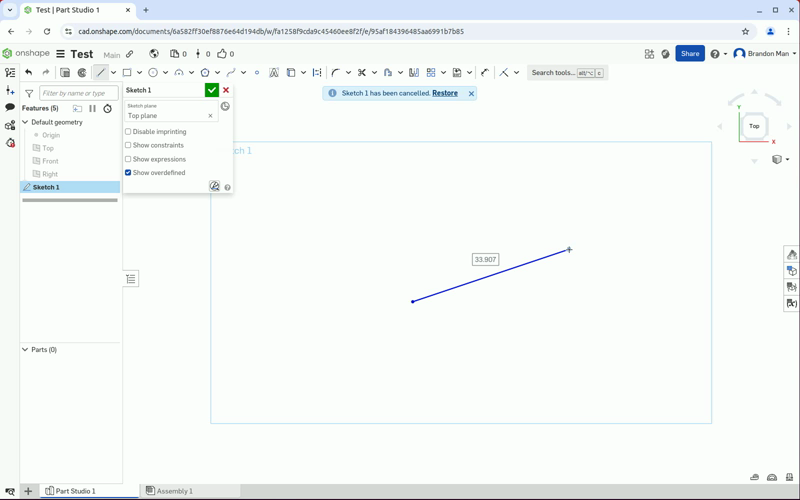
mouse_move(569, 171)
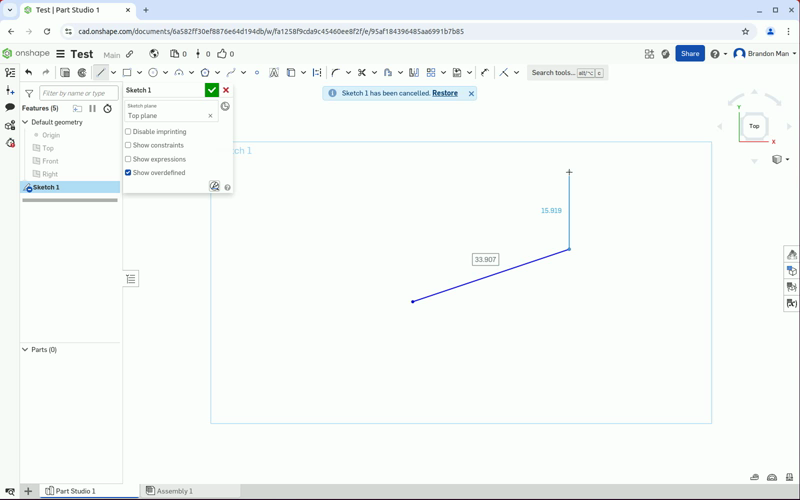
click(569, 171)
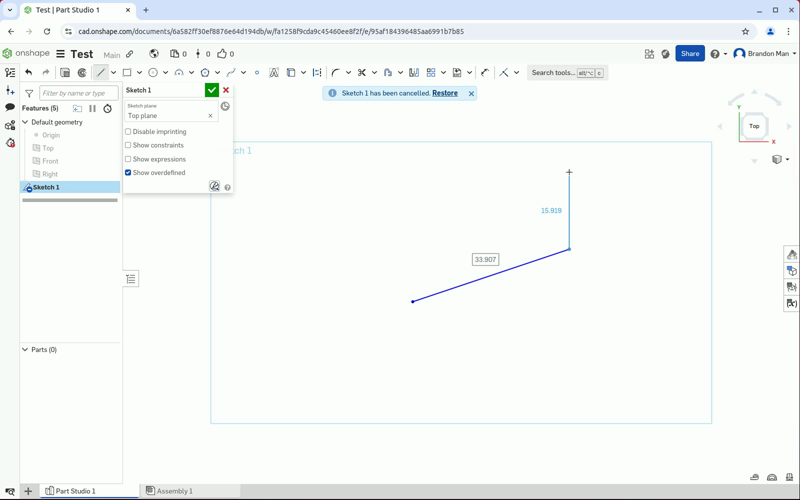
key_up(shift)
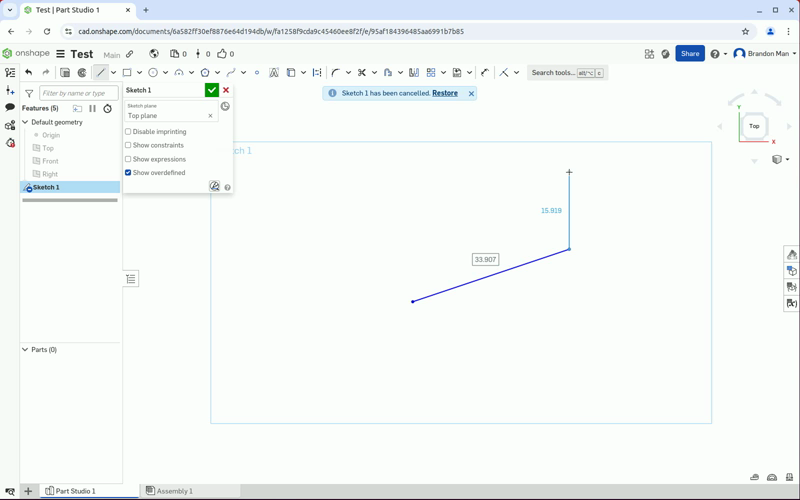
key_down(shift)
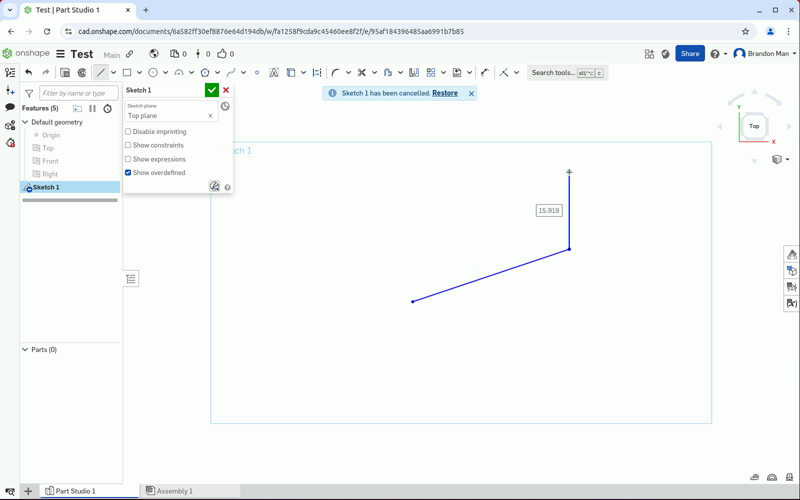
mouse_move(412, 171)
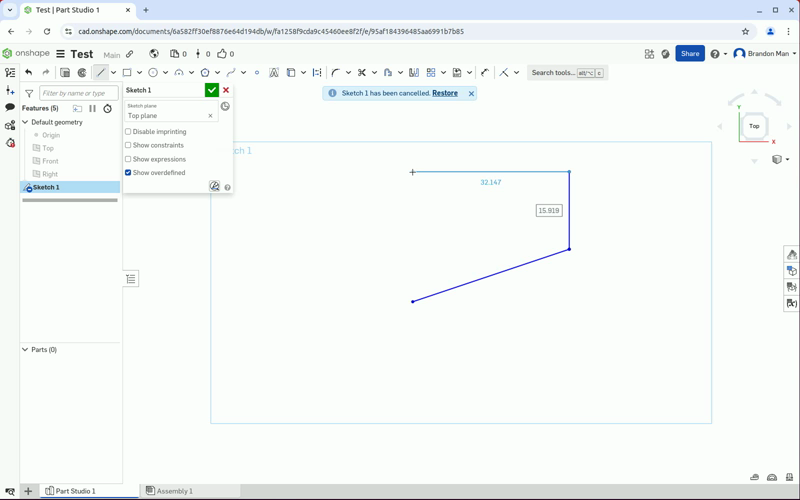
click(412, 171)
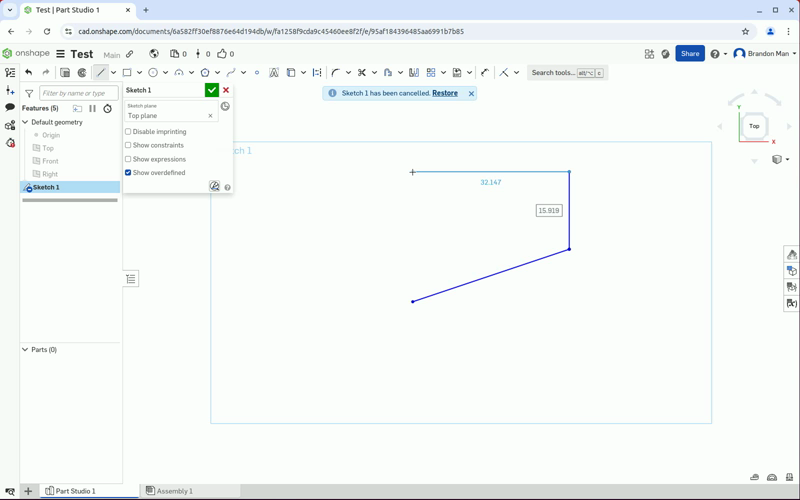
key_up(shift)
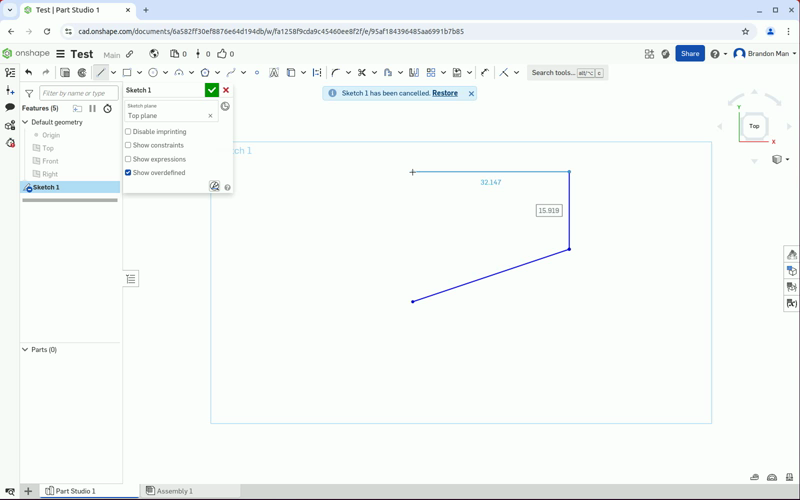
key_down(shift)
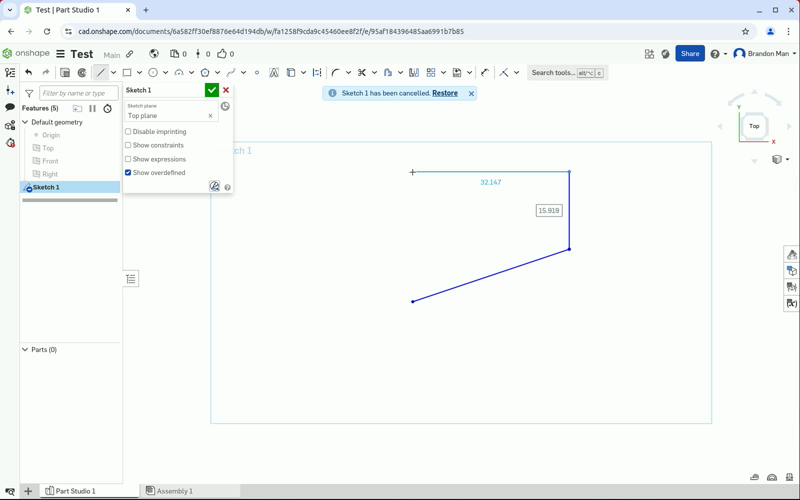
mouse_move(412, 301)
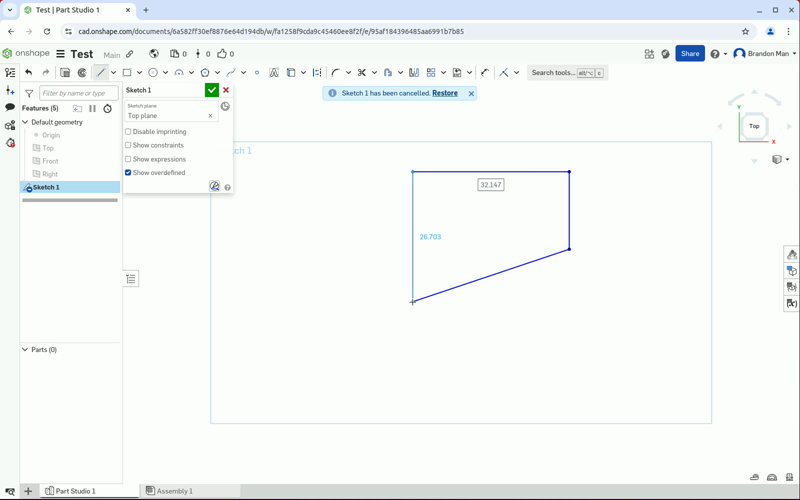
key_up(shift)
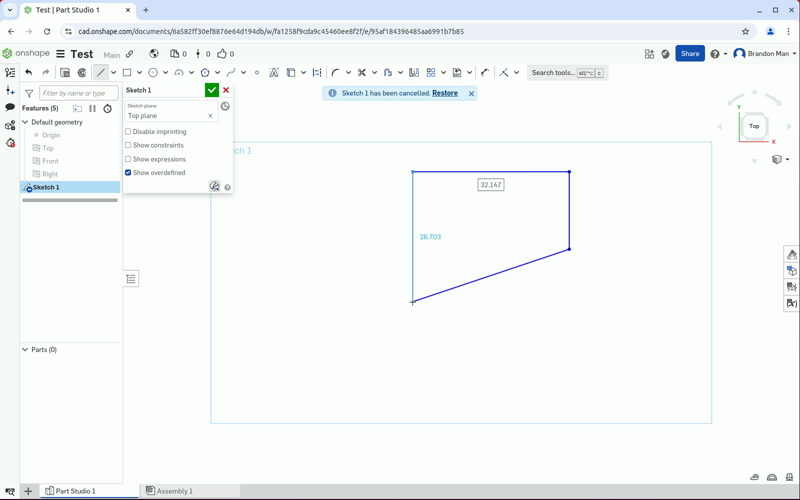
click(412, 301)
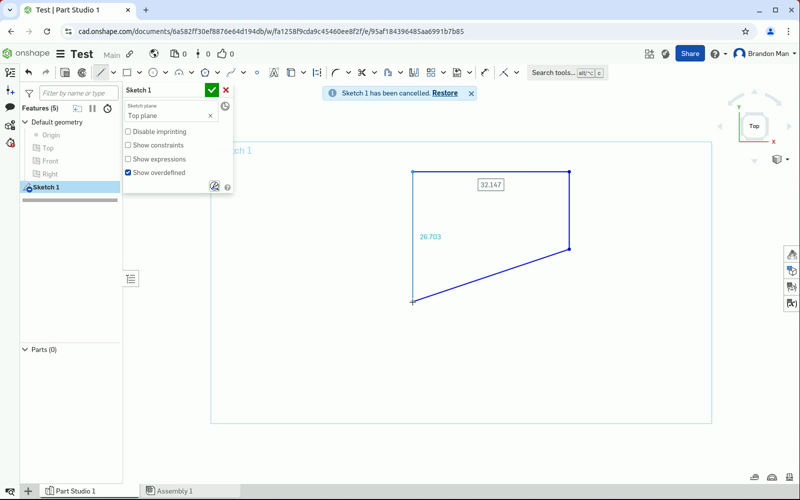
key(esc)
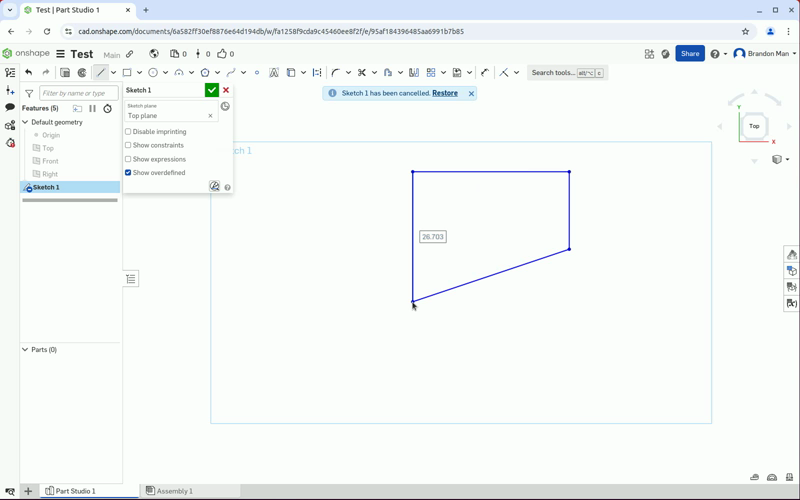
mouse_move(445, 236)
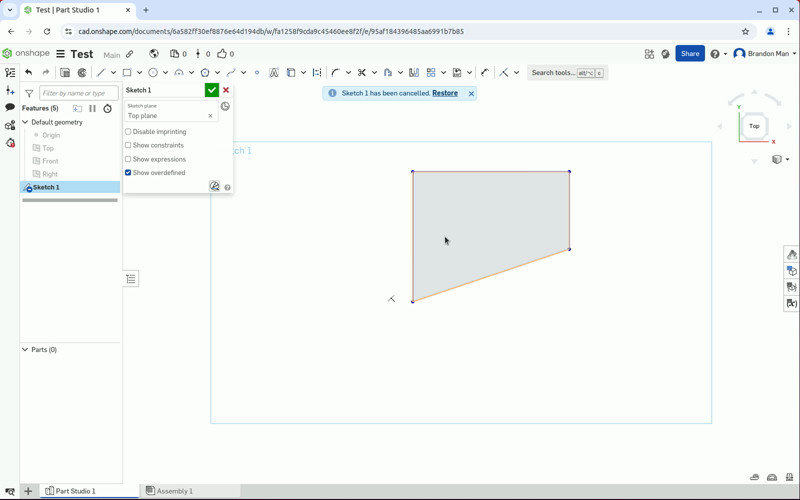
click(445, 236)
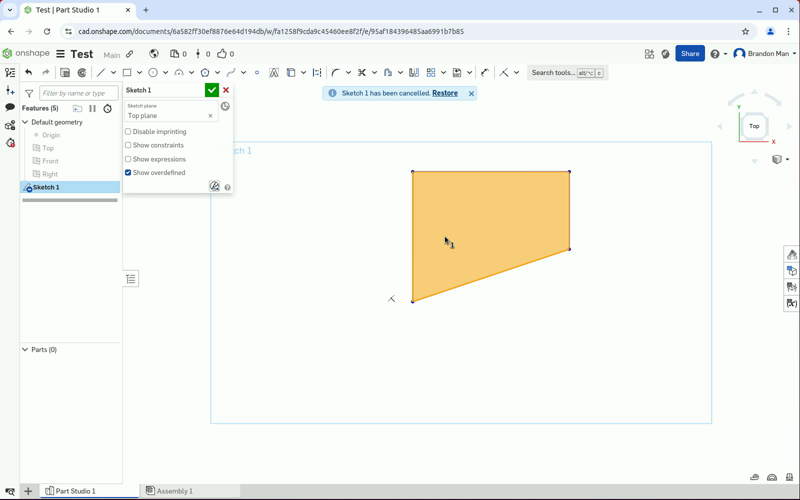
mouse_move(73, 352)
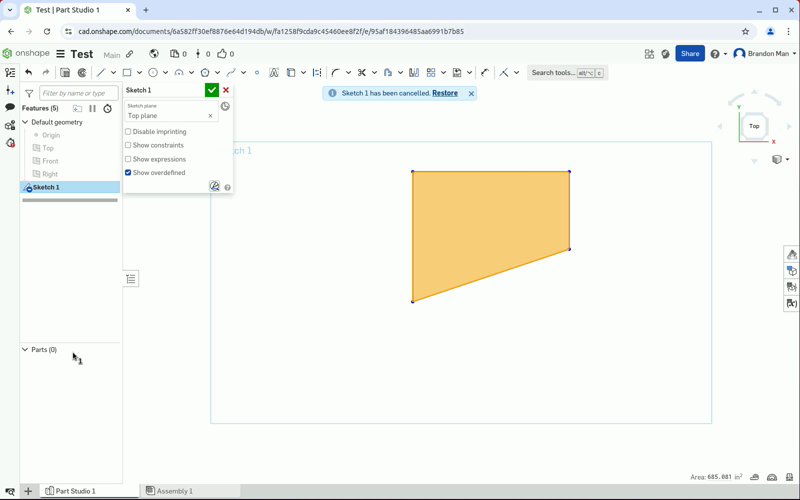
key(shift+y)
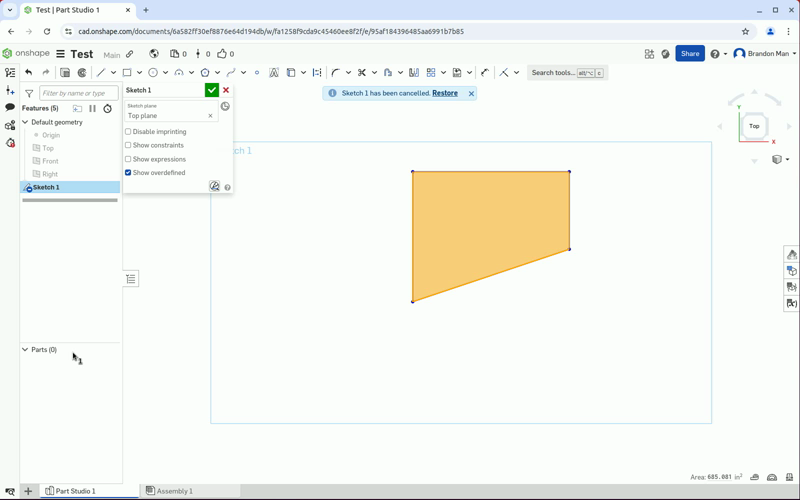
key(shift+e)
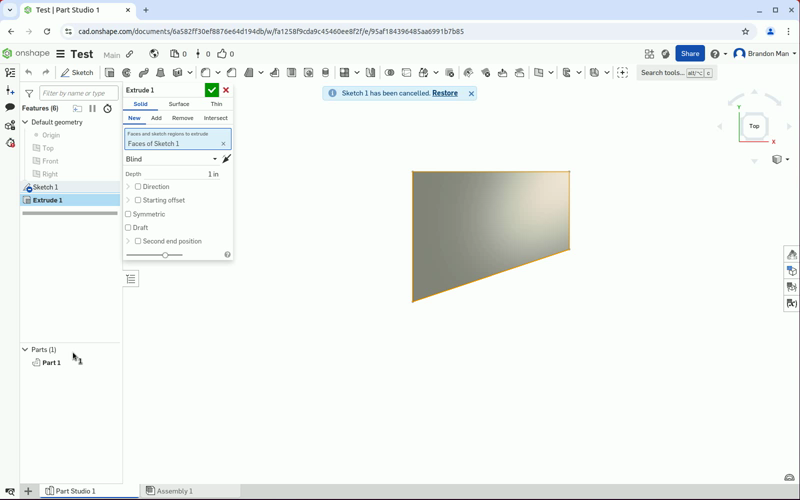
mouse_move(143, 106)
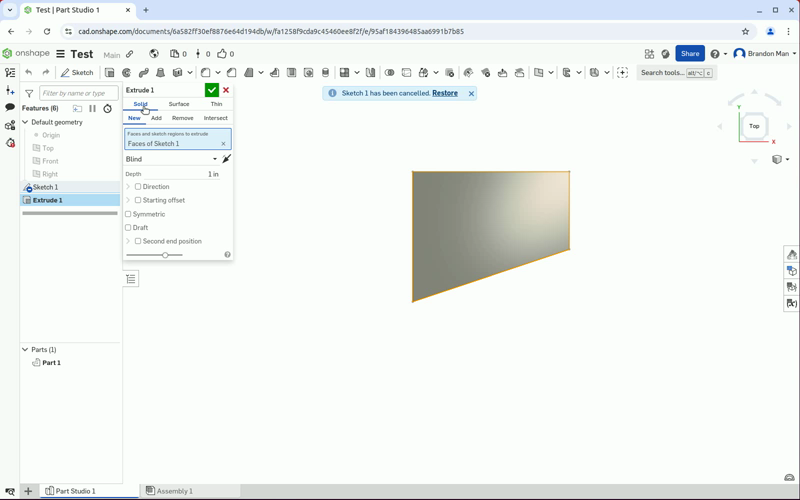
click(143, 106)
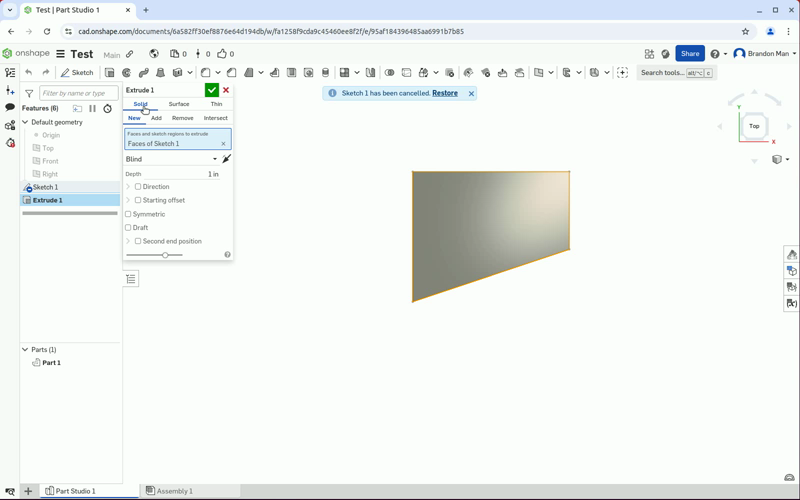
mouse_move(137, 120)
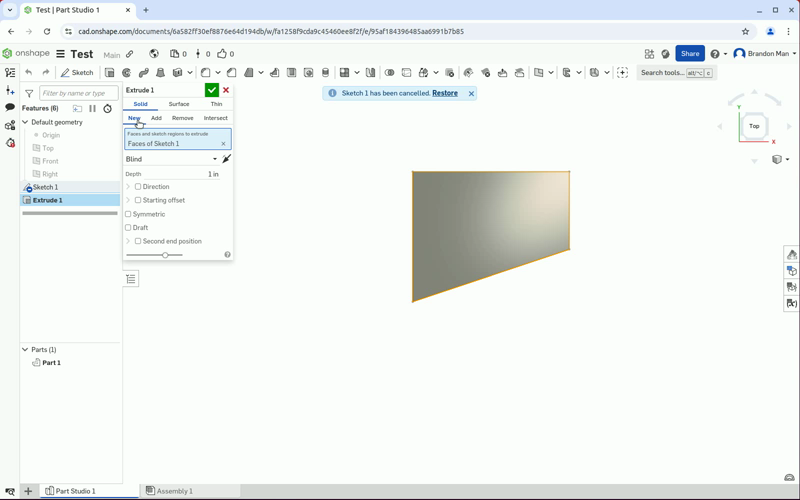
click(137, 120)
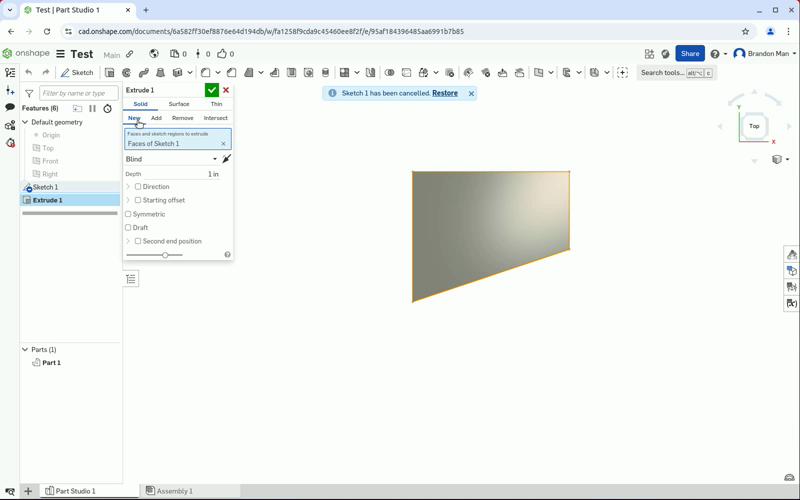
key(tab, 4)
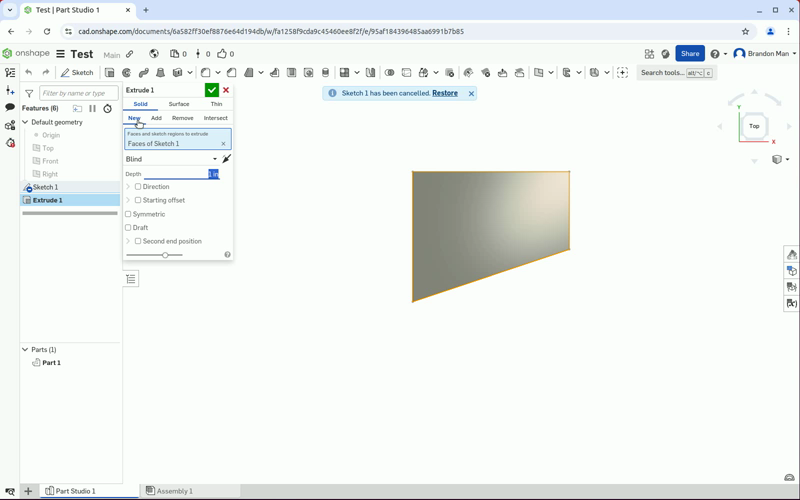
text(21.664)
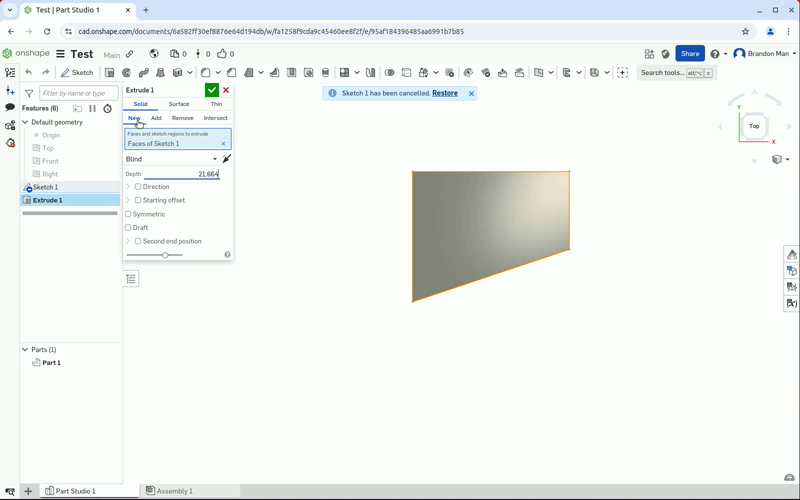
key(enter)
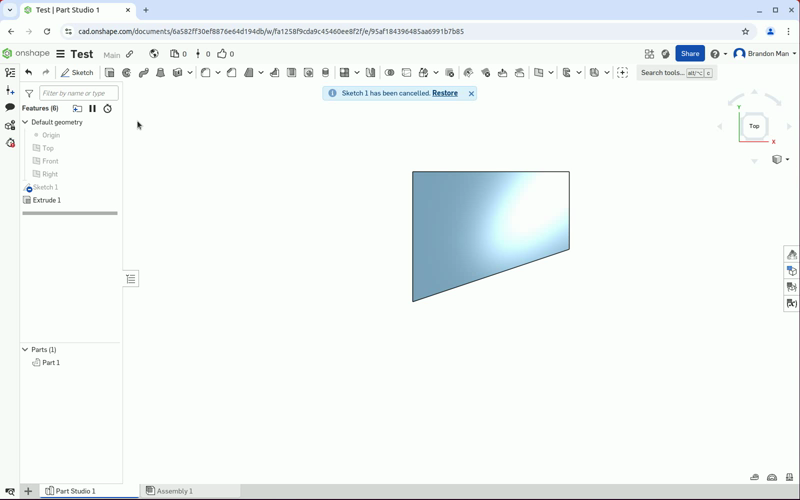
key(shift+h)
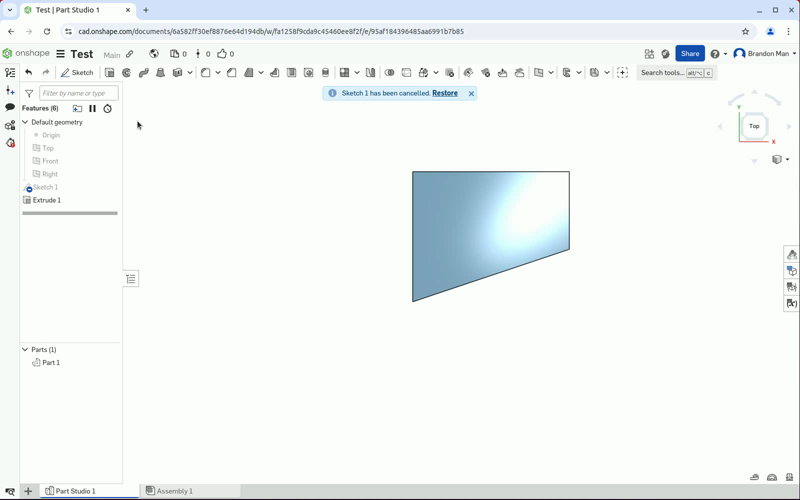
key(shift+h)
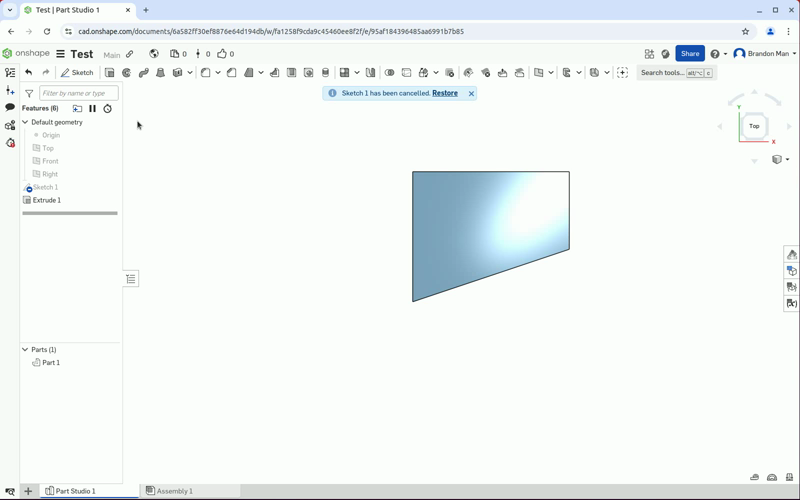
mouse_move(73, 189)
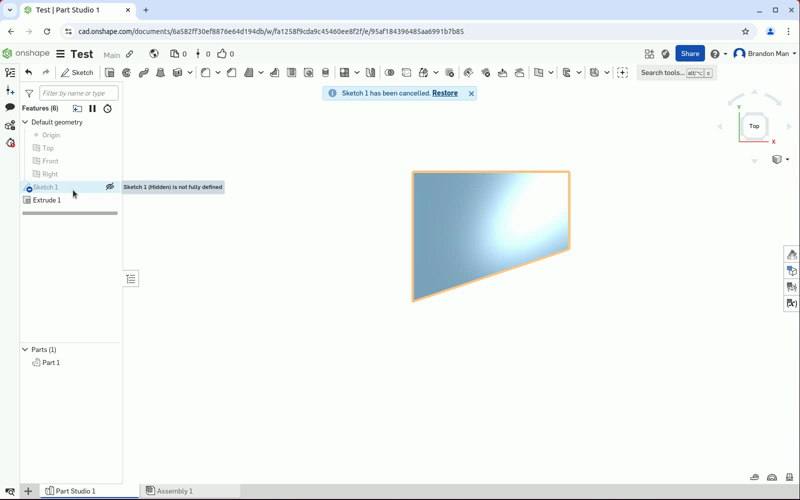
click(73, 189)
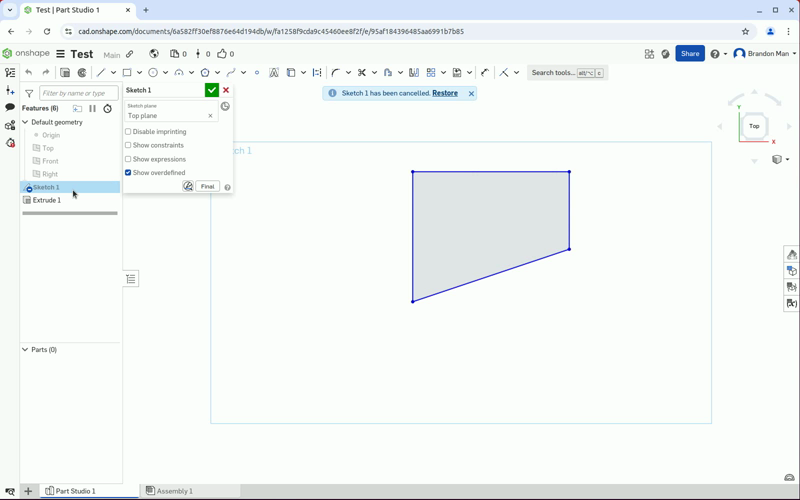
mouse_move(229, 92)
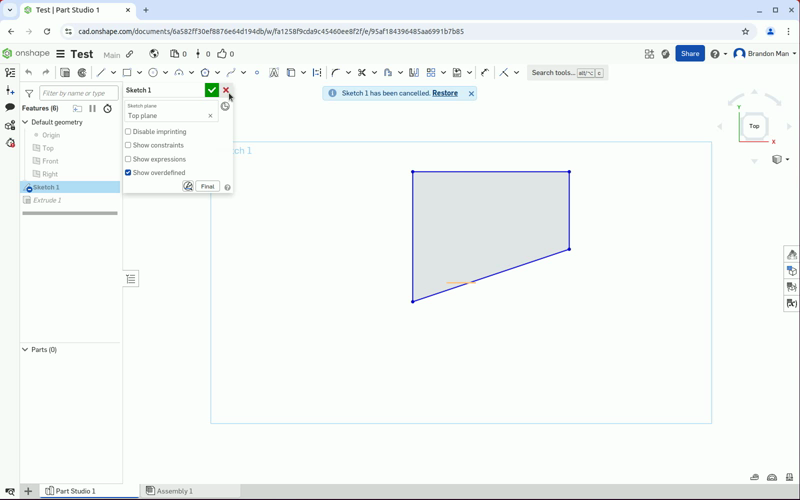
click(229, 92)
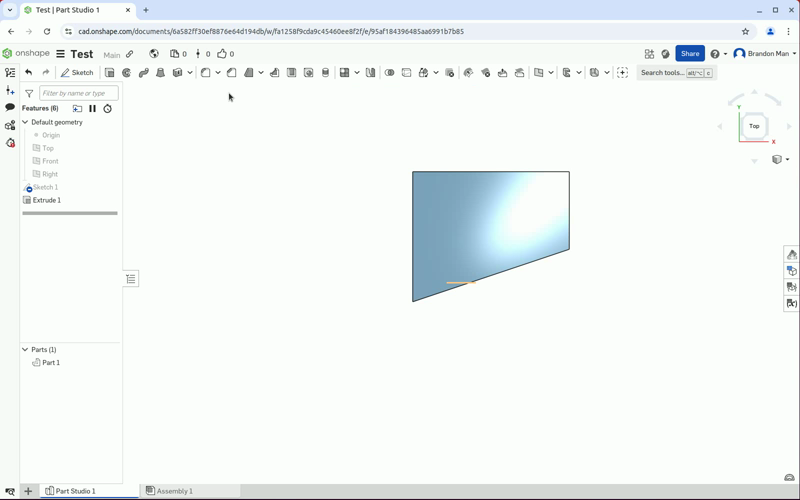
mouse_move(541, 75)
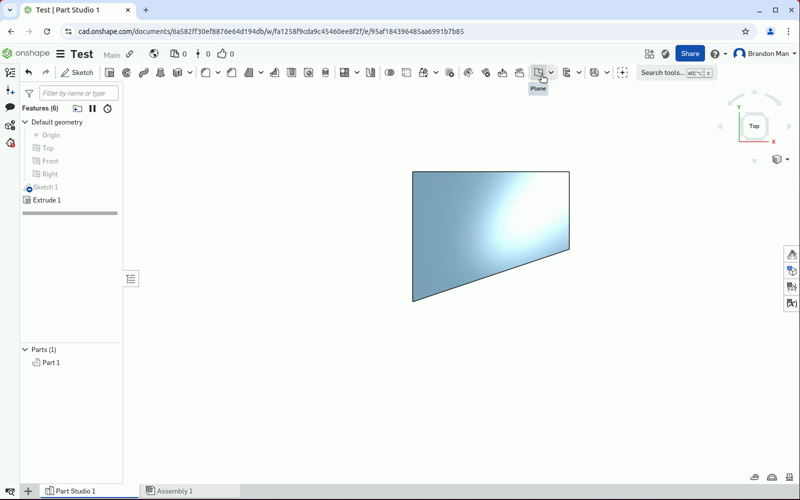
click(541, 75)
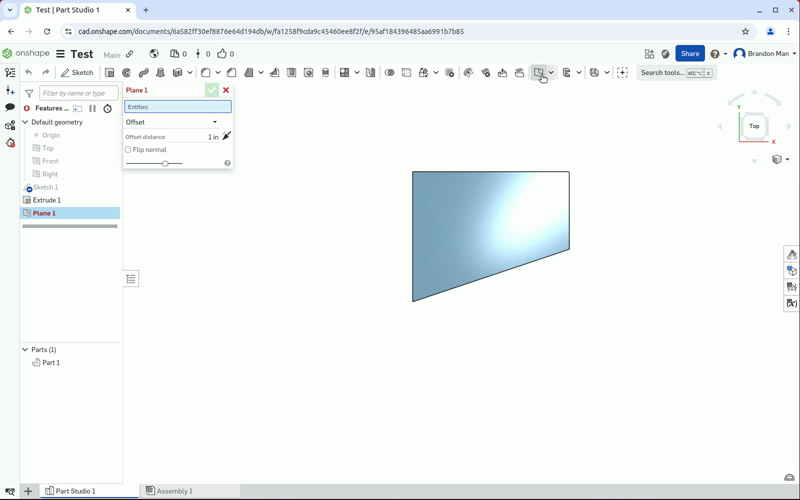
mouse_move(73, 150)
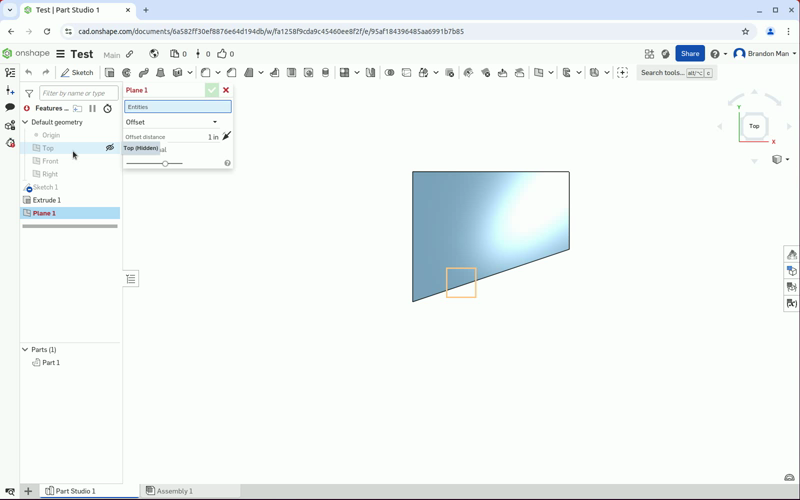
click(73, 150)
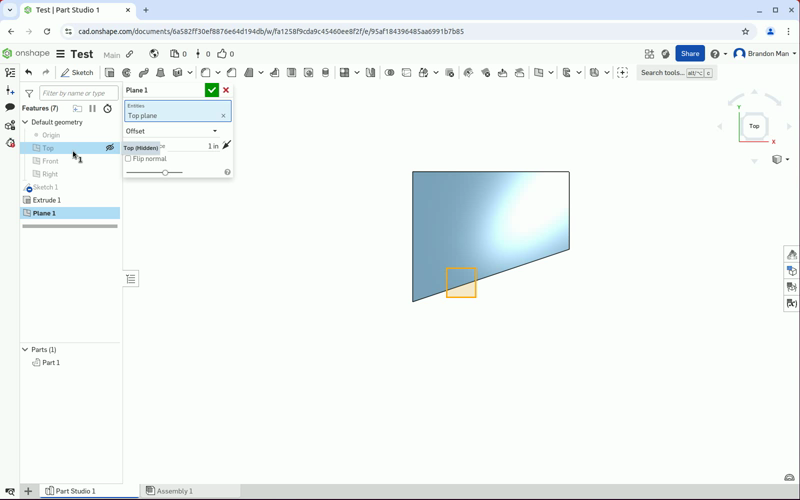
key(tab, 2)
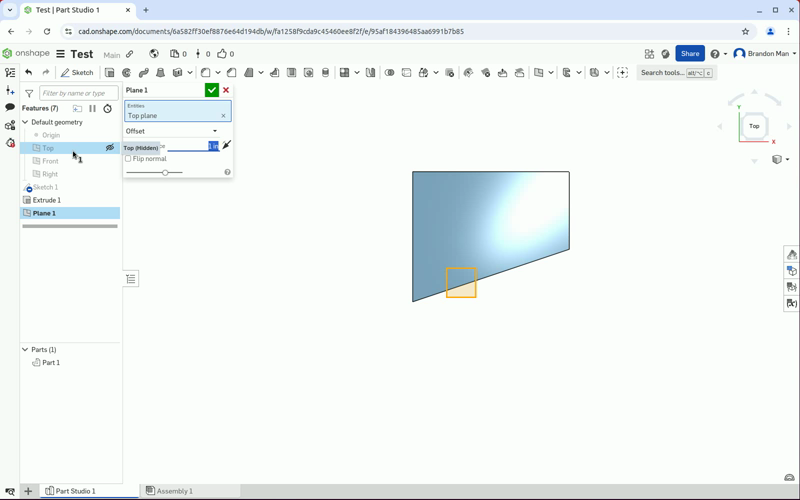
text(21.66)
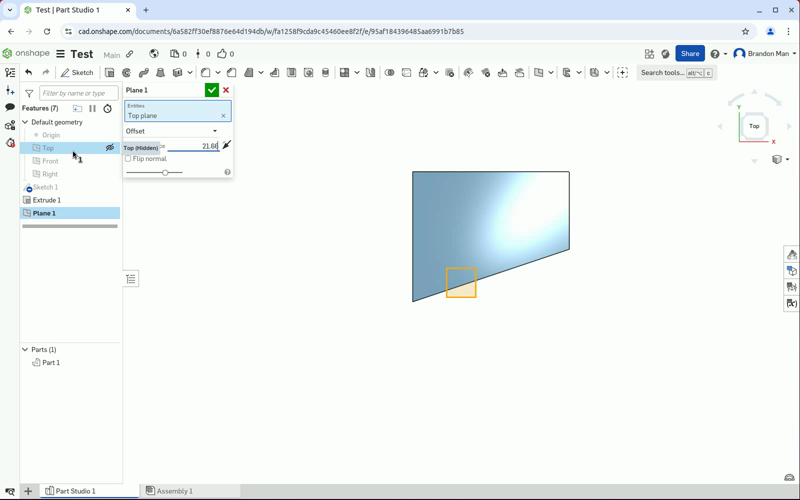
key(enter, 2)
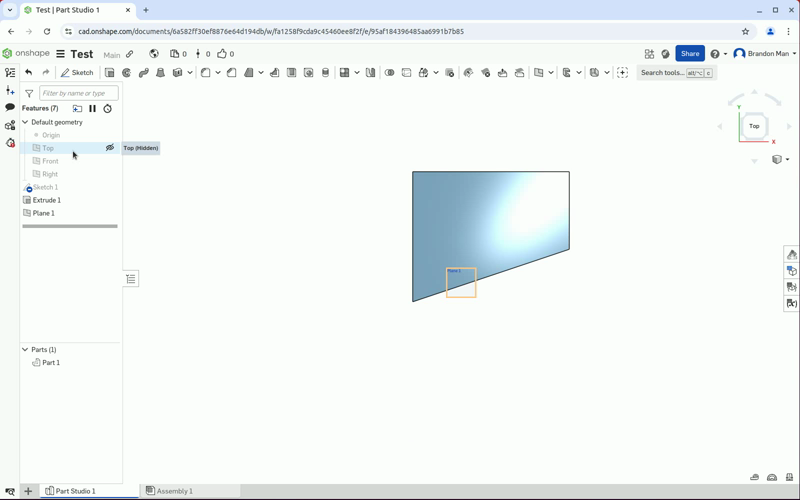
key(shift+s)
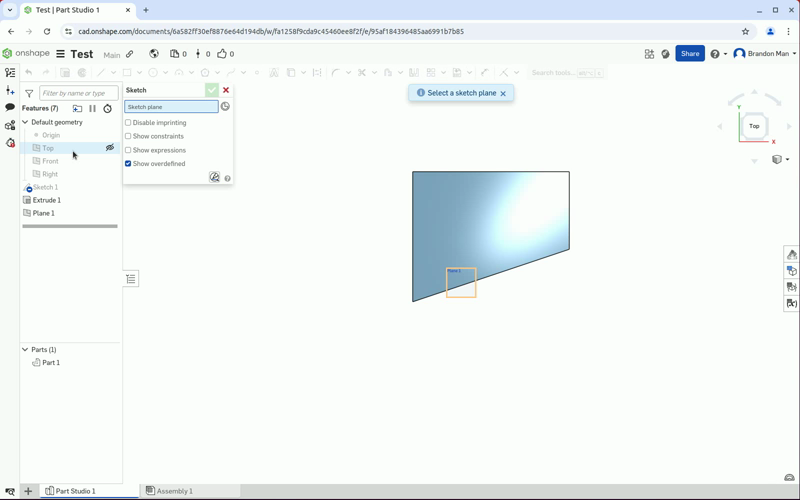
mouse_move(73, 215)
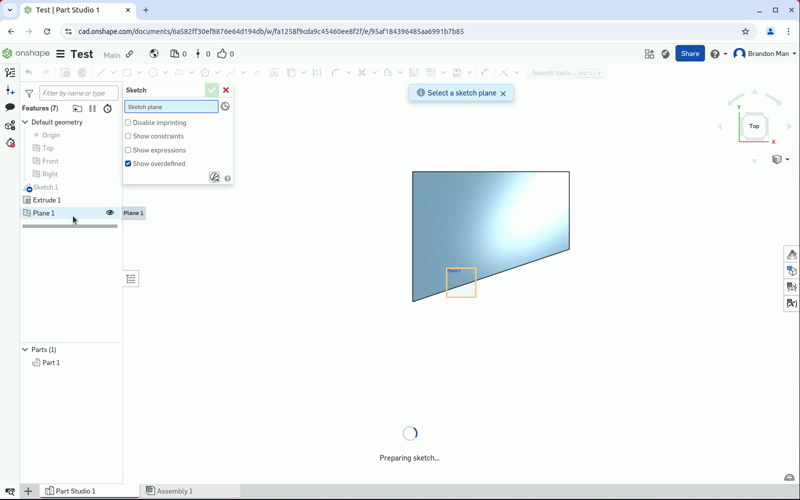
click(73, 215)
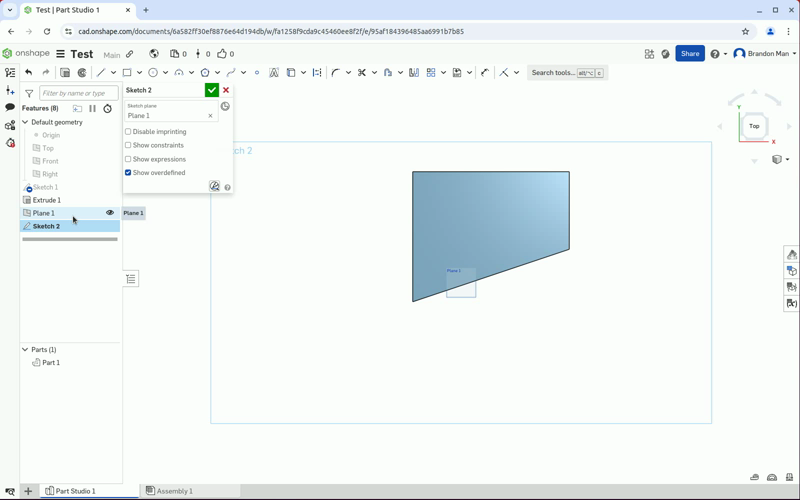
mouse_move(73, 352)
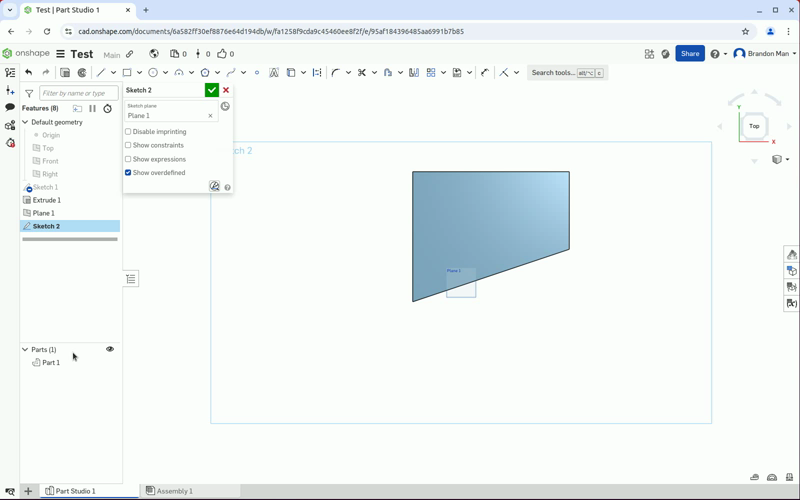
key(y)
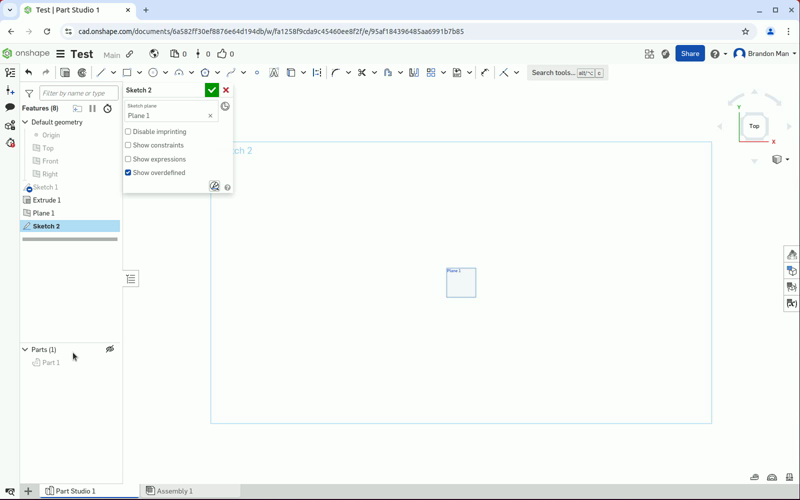
key(l)
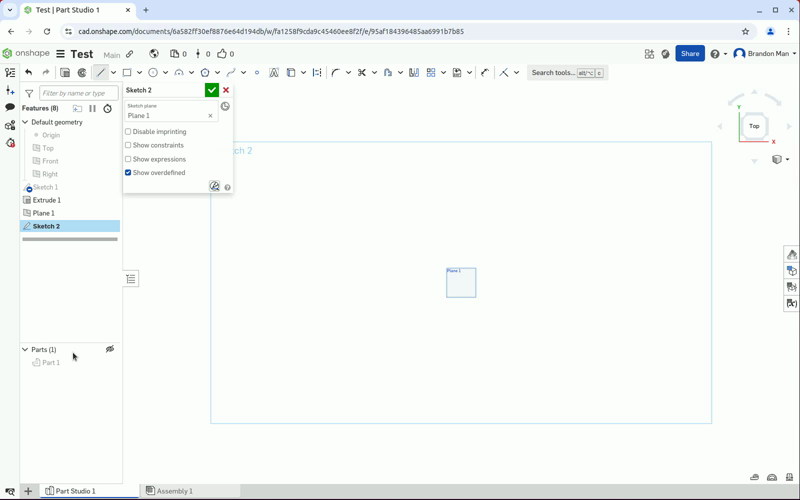
key_down(shift)
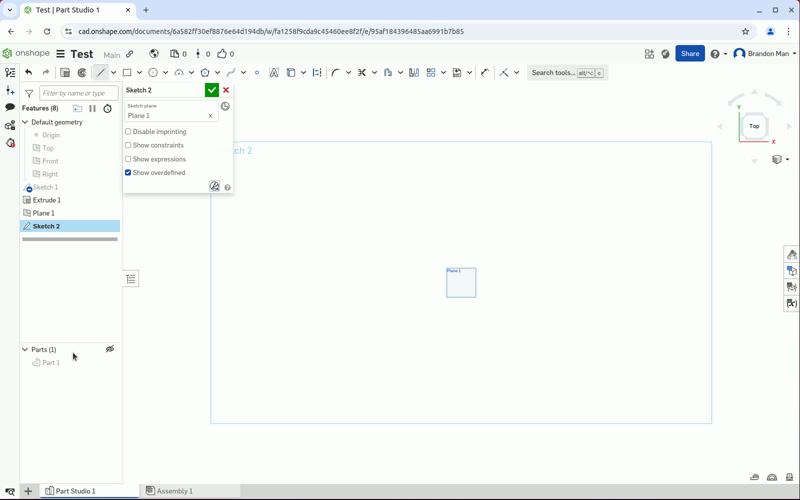
mouse_move(465, 284)
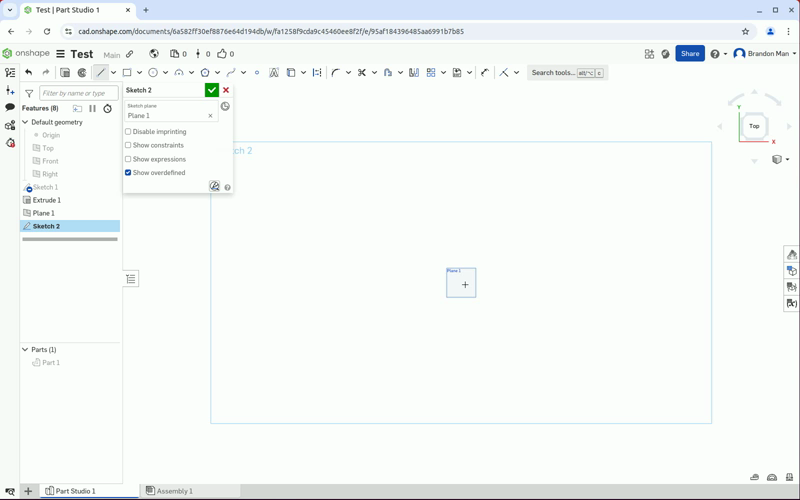
click(465, 284)
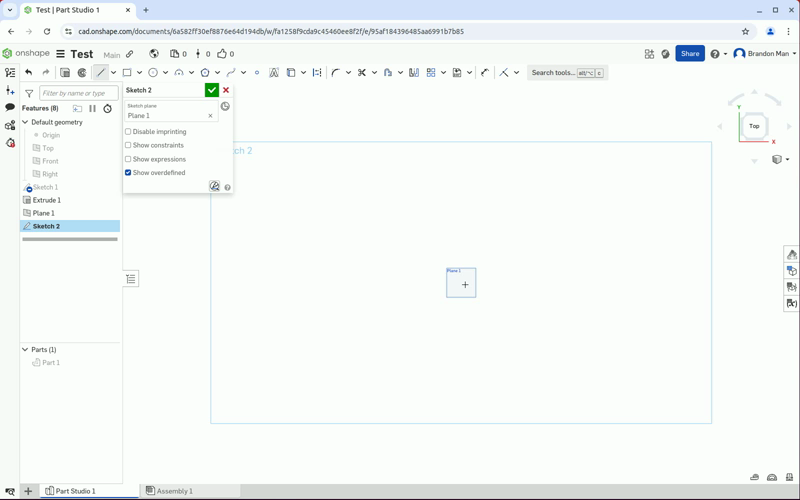
key_up(shift)
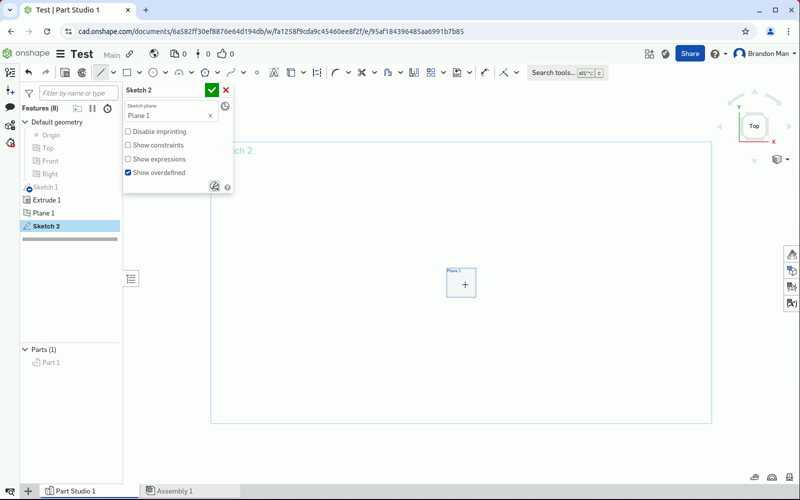
key_down(shift)
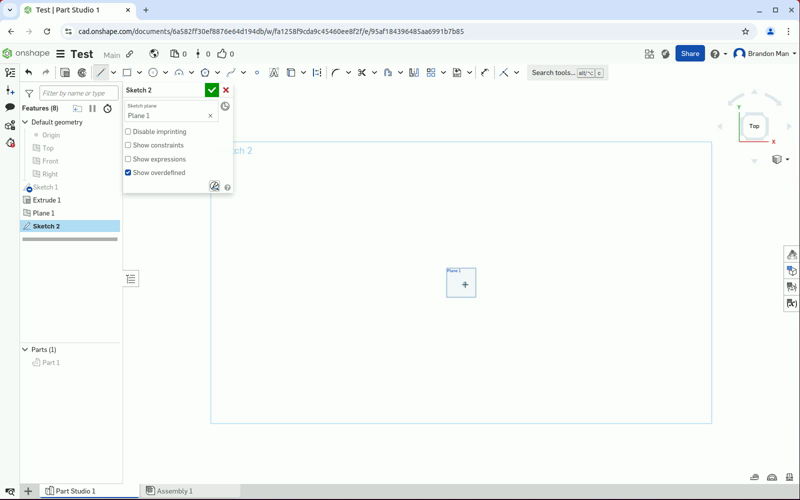
mouse_move(570, 248)
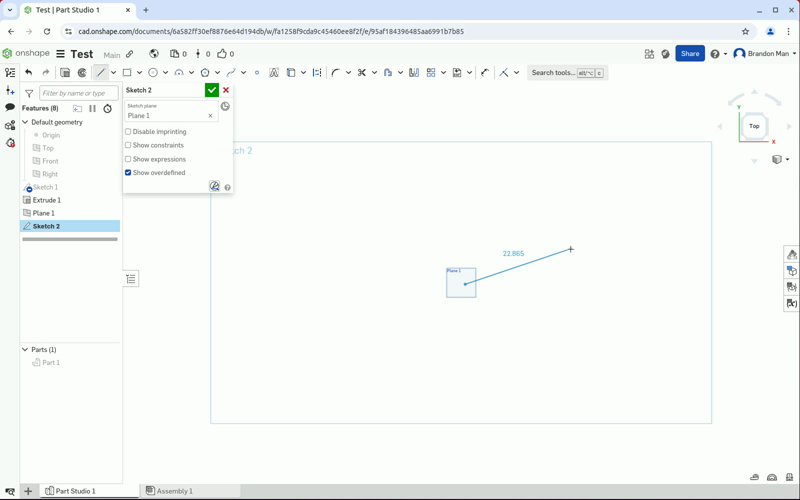
click(570, 248)
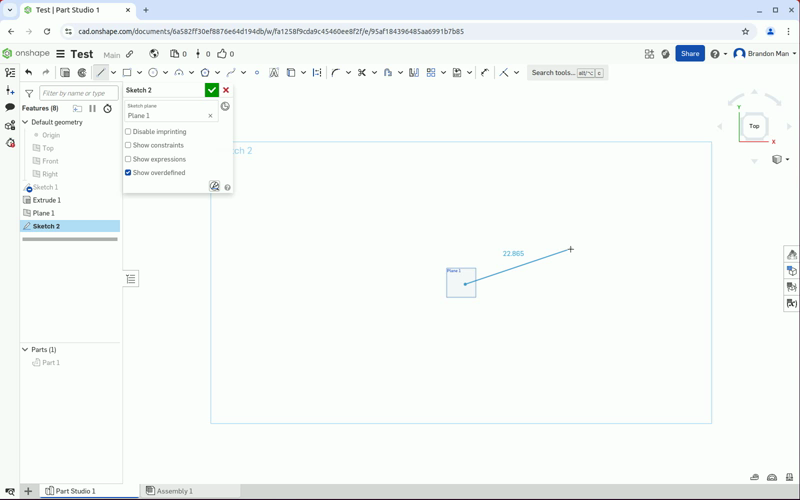
key_up(shift)
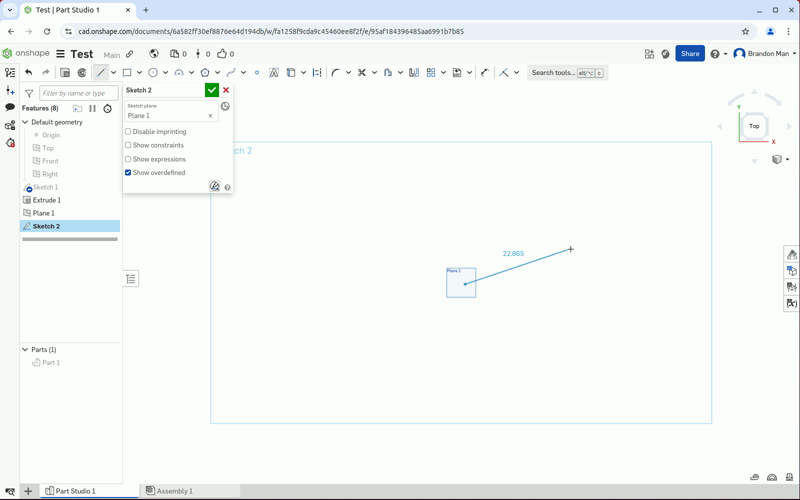
key_down(shift)
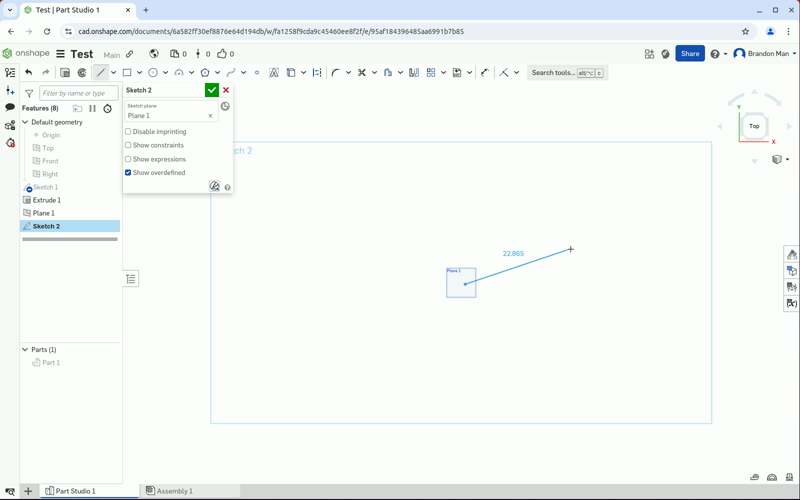
mouse_move(589, 248)
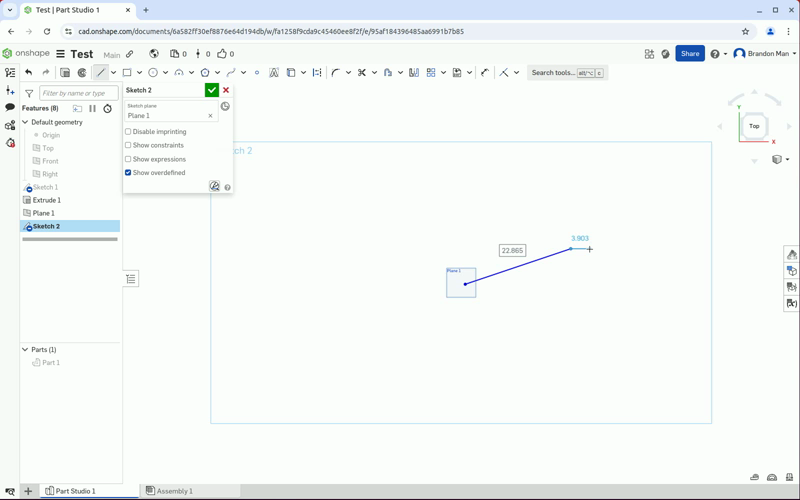
mouse_move(570, 196)
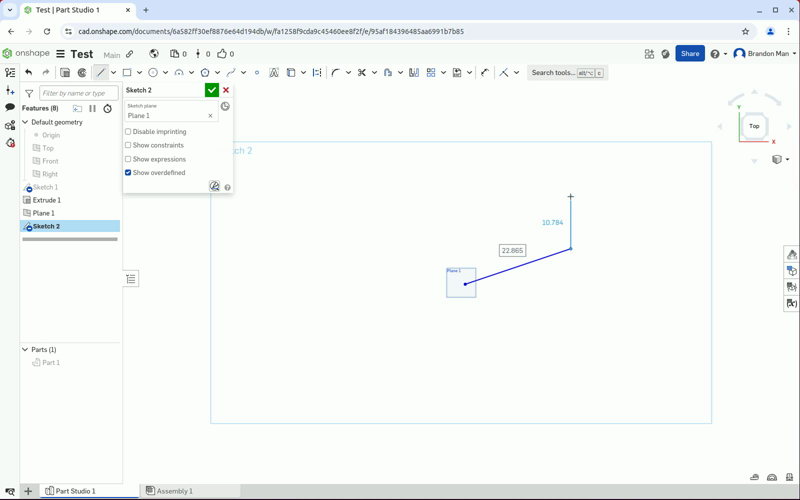
click(570, 196)
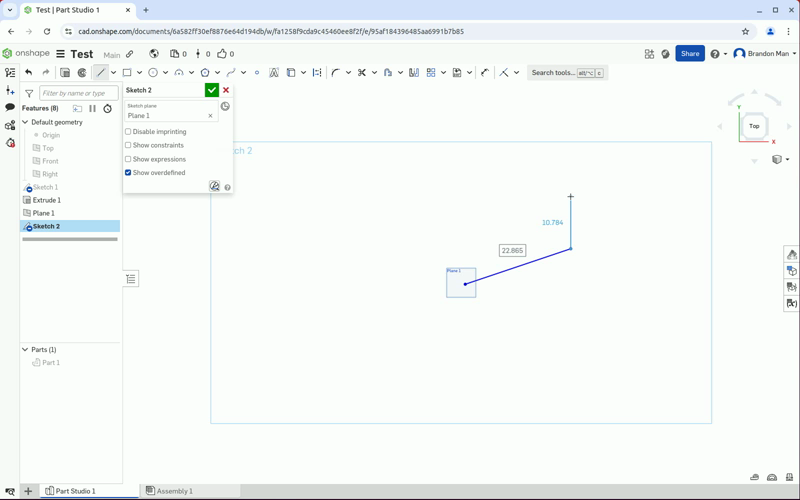
key_up(shift)
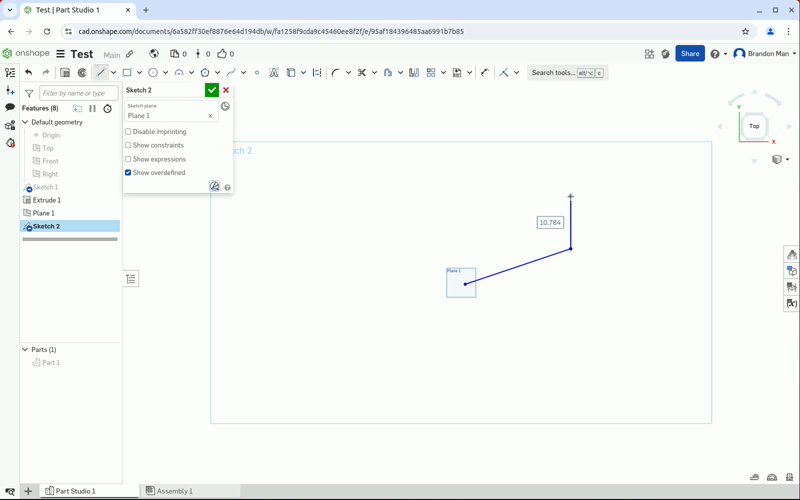
key_down(shift)
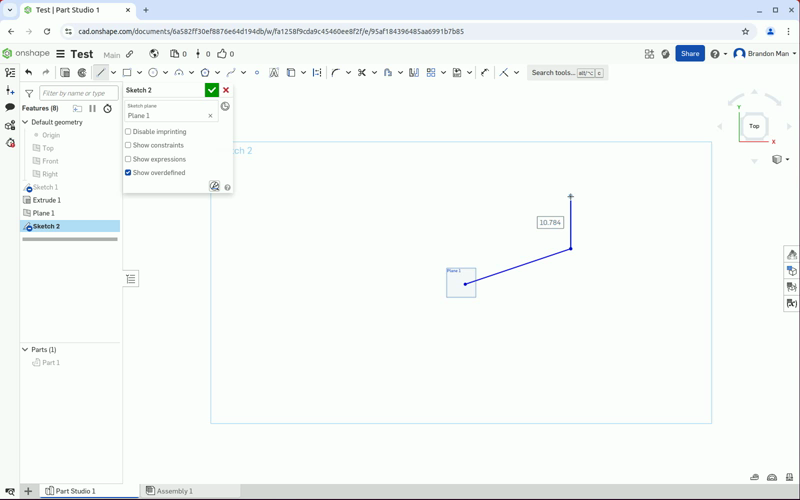
mouse_move(465, 196)
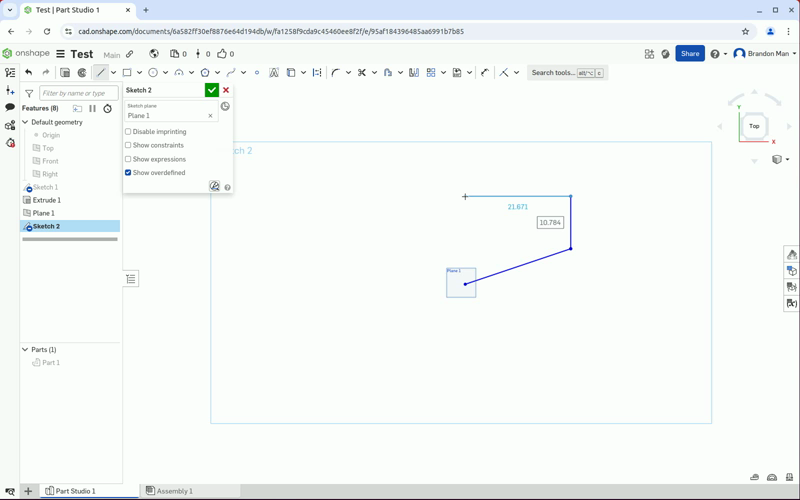
click(465, 196)
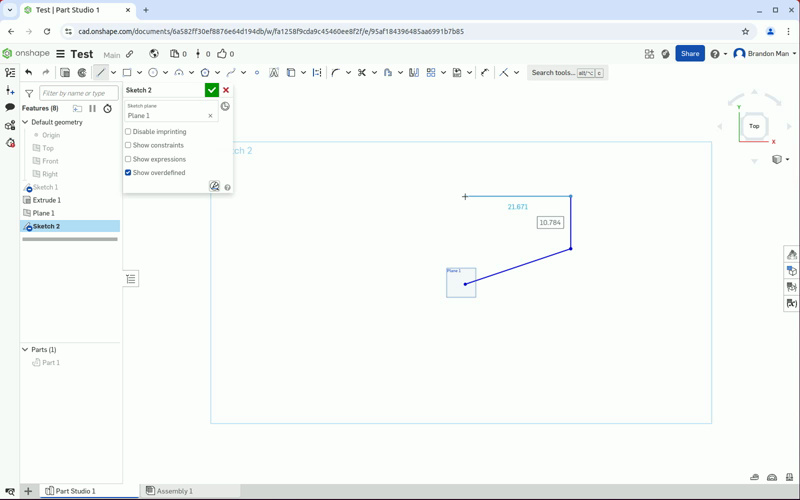
key_up(shift)
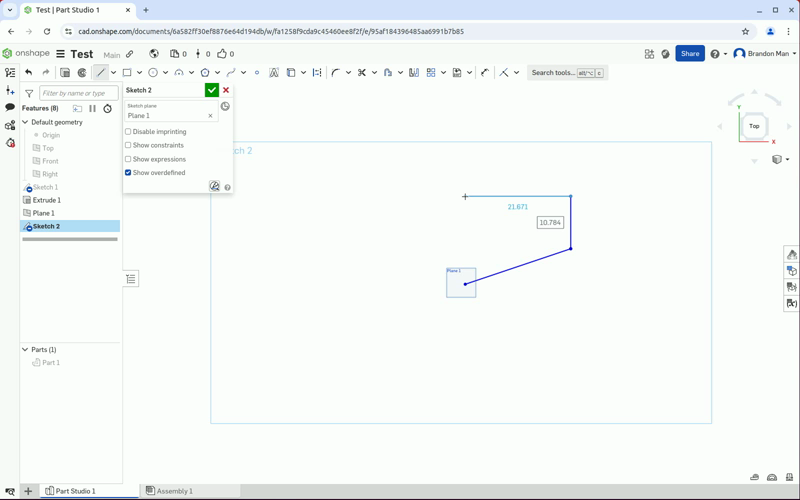
key_down(shift)
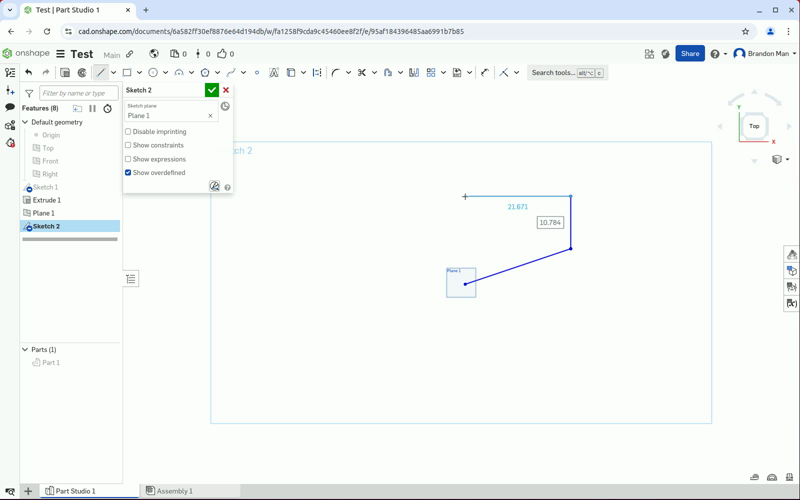
mouse_move(465, 284)
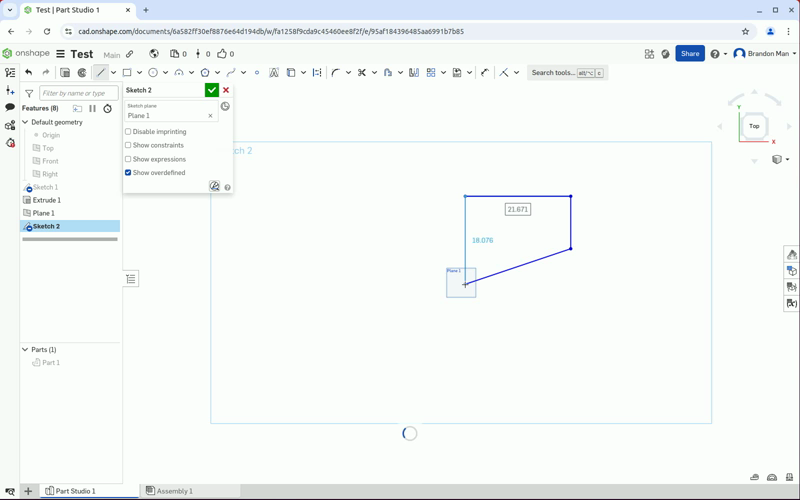
key_up(shift)
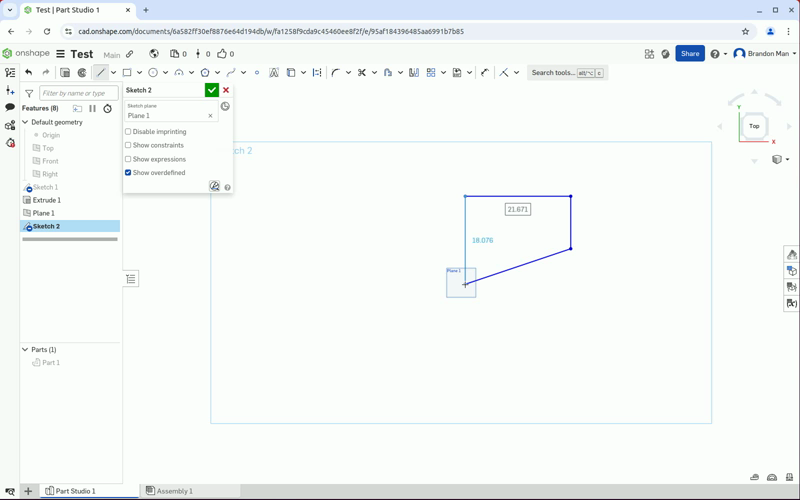
click(465, 284)
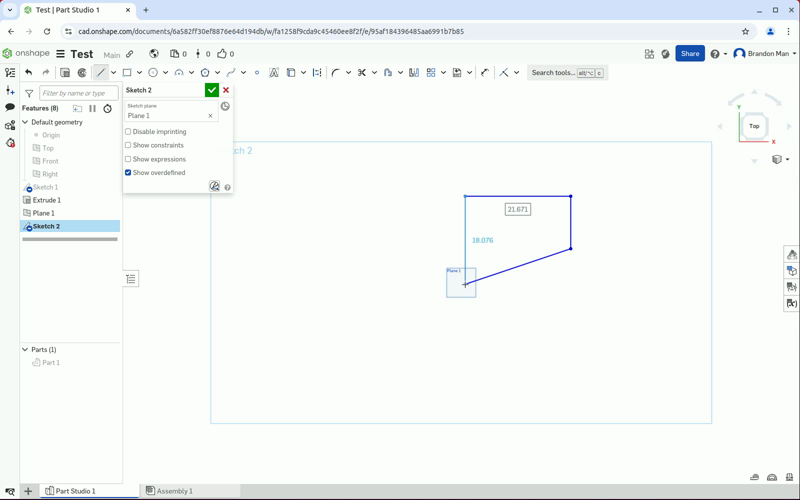
key(esc)
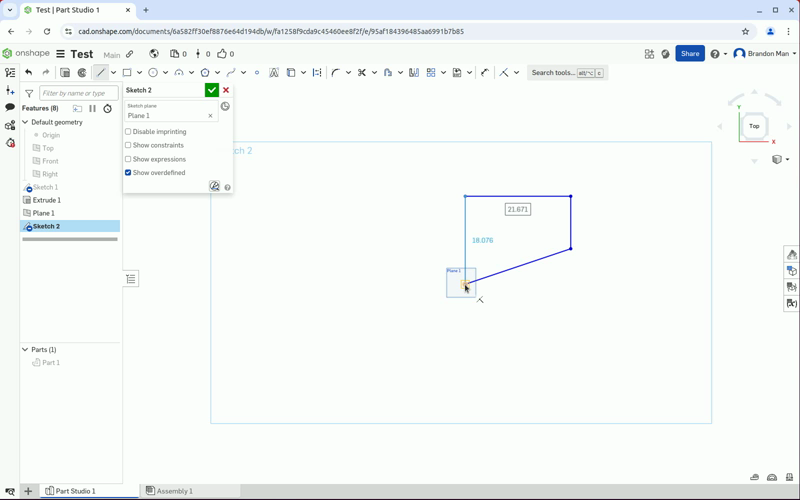
mouse_move(540, 246)
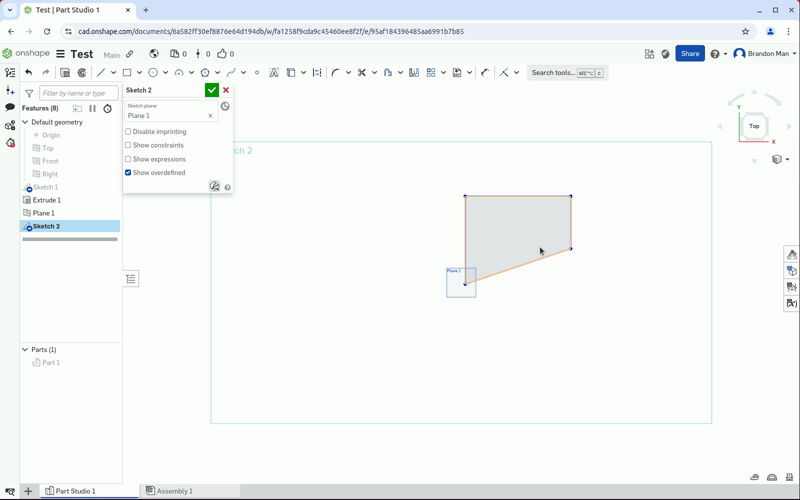
click(540, 246)
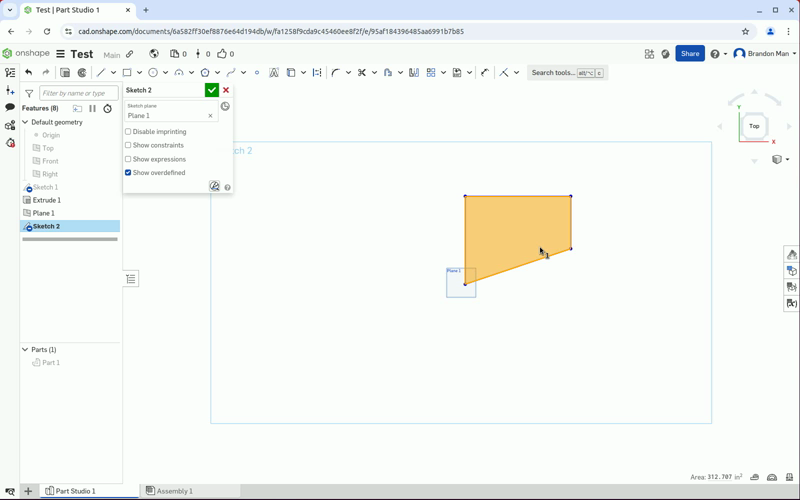
mouse_move(73, 352)
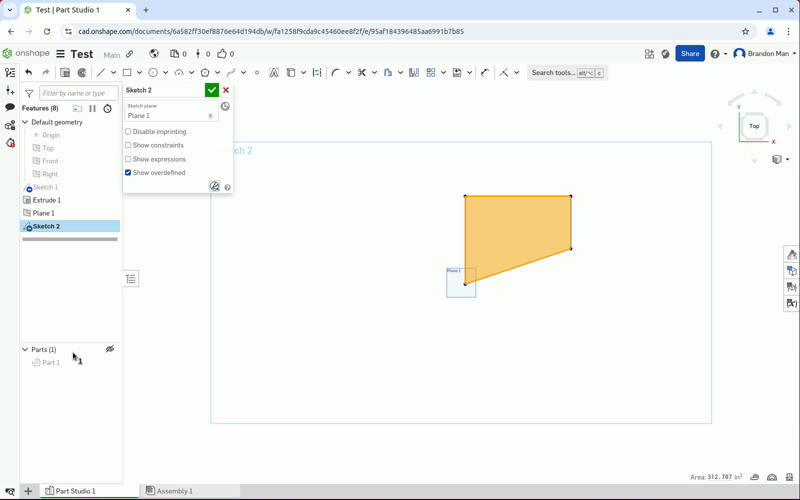
key(shift+y)
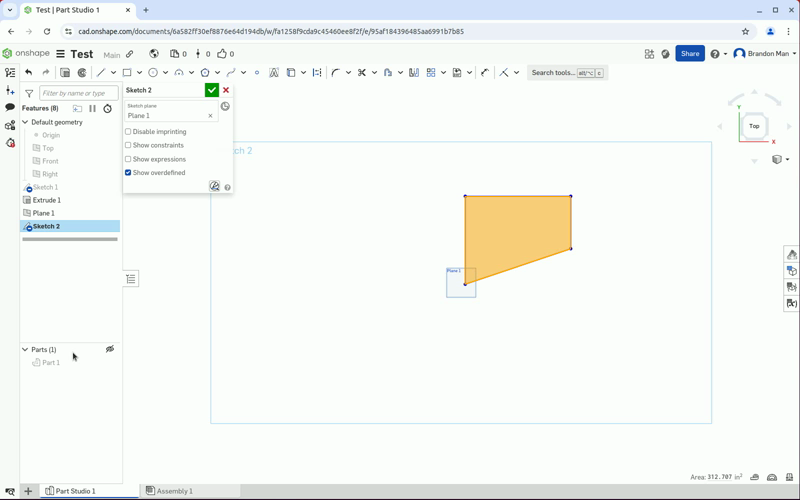
key(shift+e)
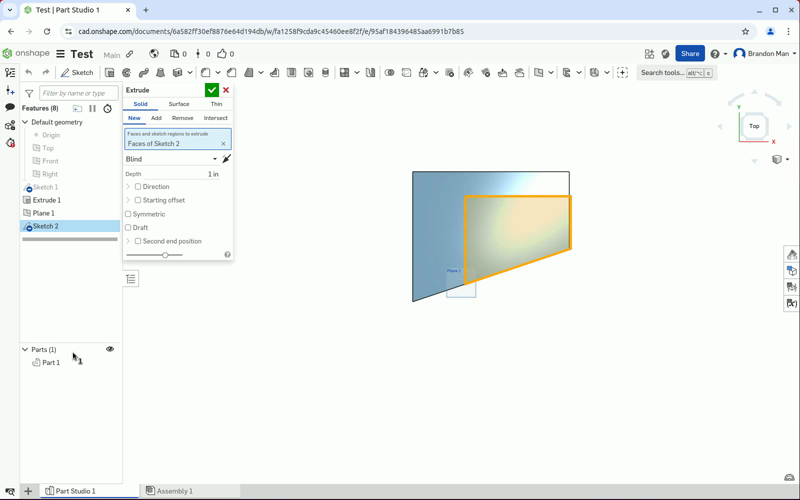
mouse_move(143, 106)
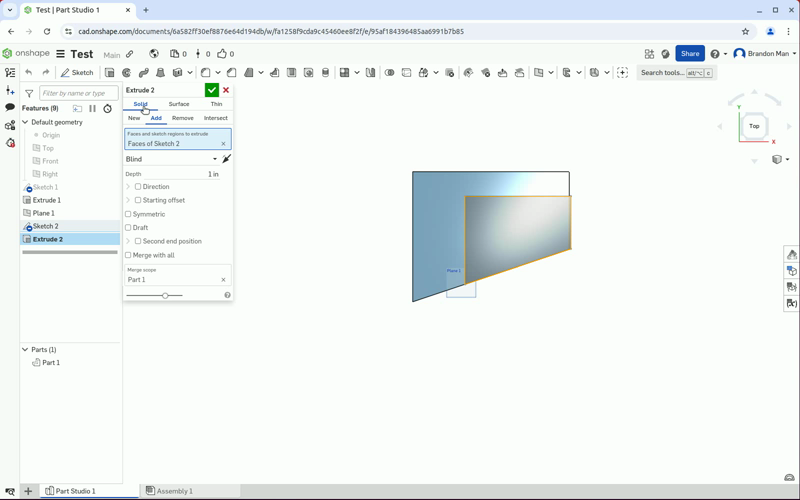
click(143, 106)
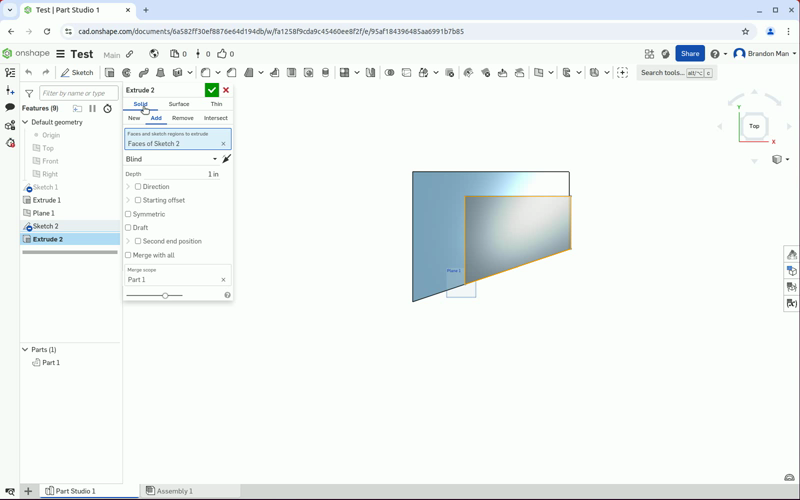
mouse_move(186, 120)
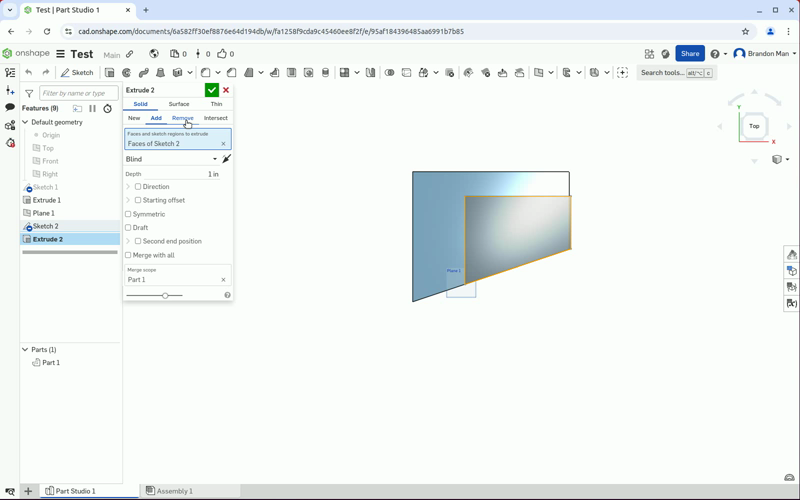
click(186, 120)
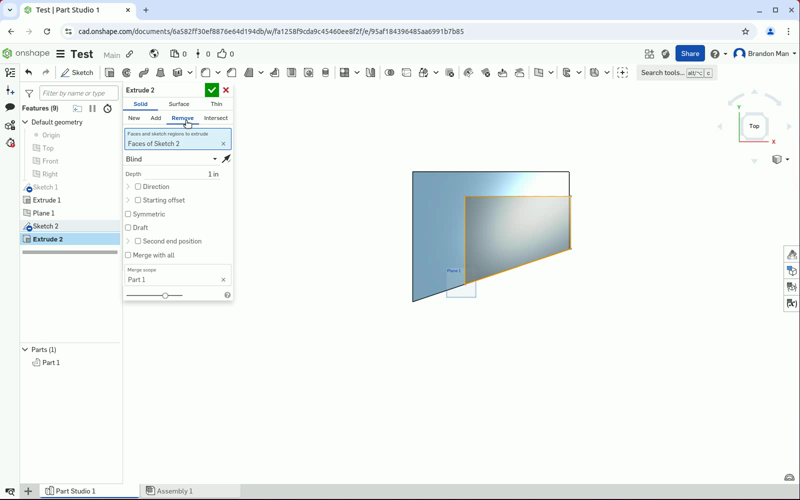
key(tab, 4)
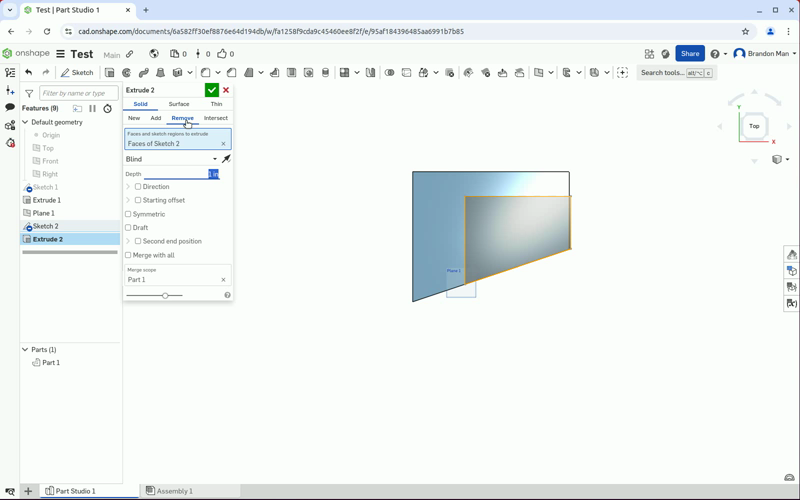
text(16.128)
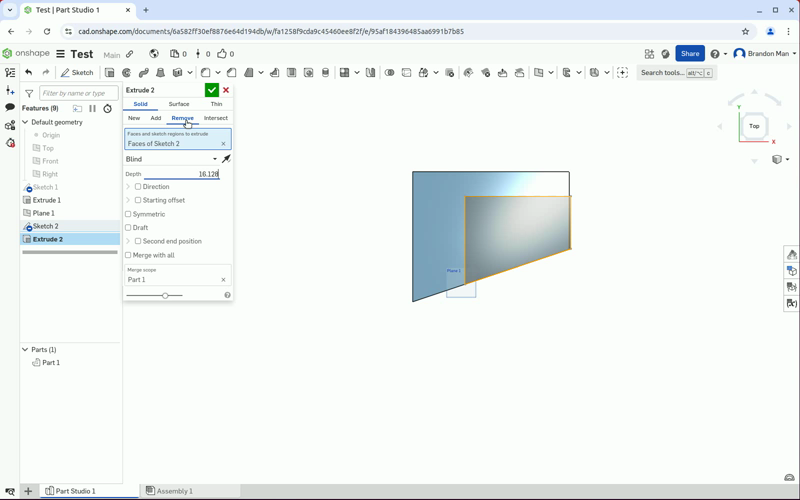
key(tab, 6)
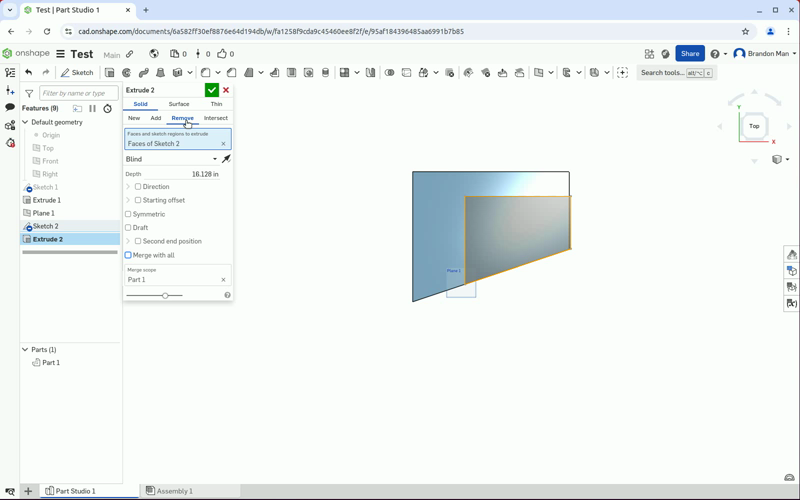
key(space)
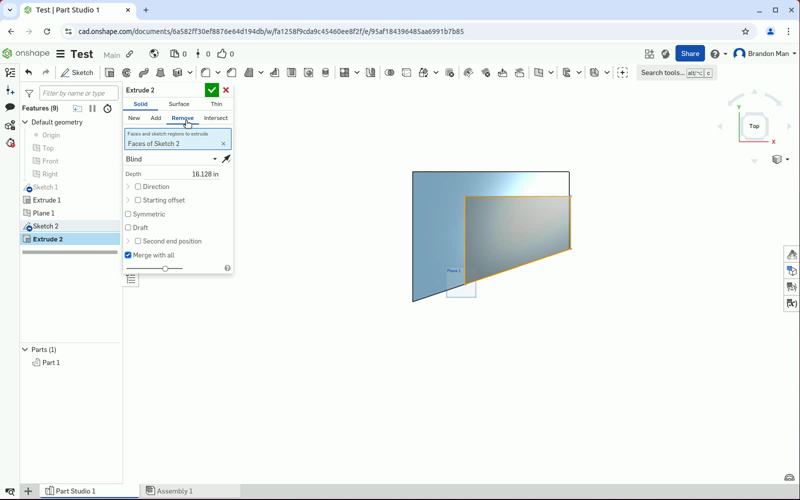
key(enter)
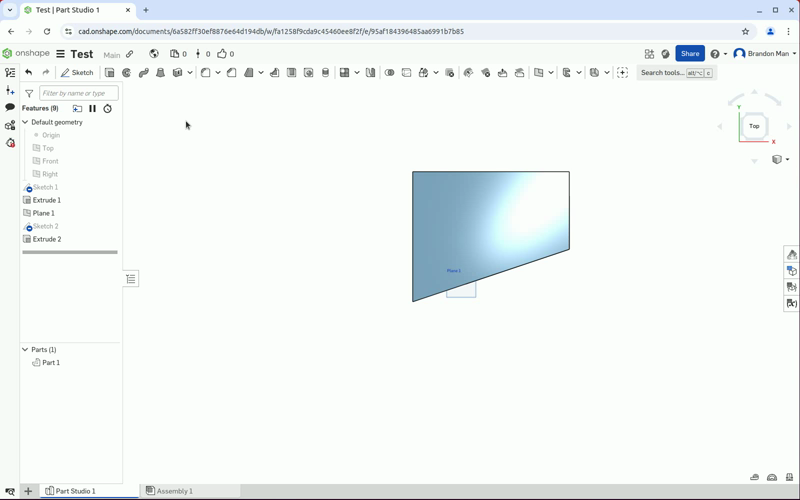
key(shift+h)
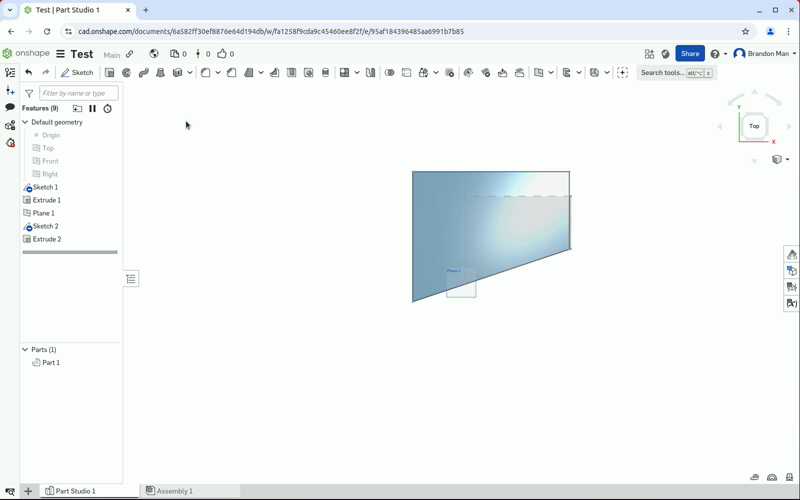
key(shift+h)
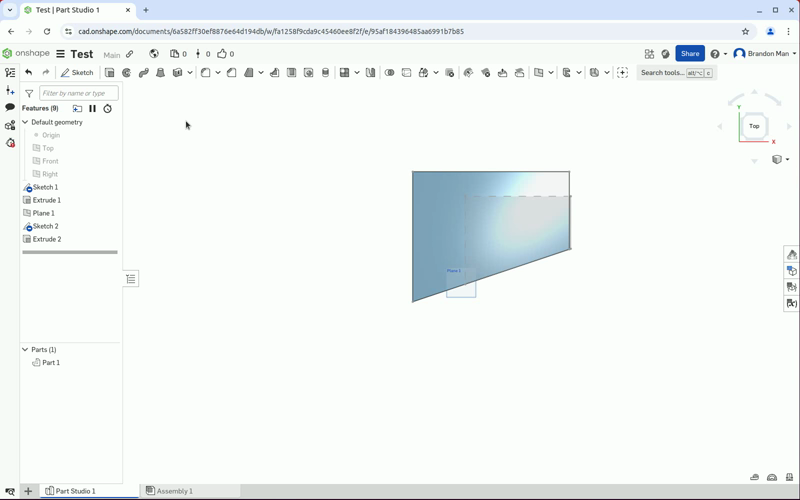
key(shift+7)
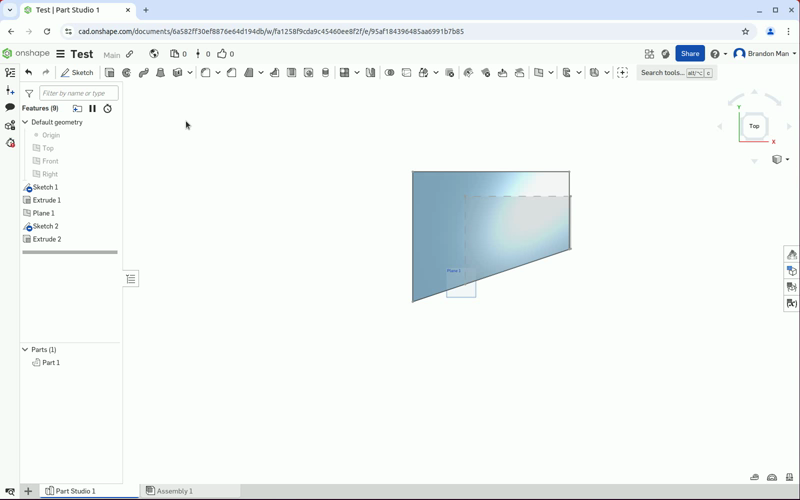
key(up, 3)
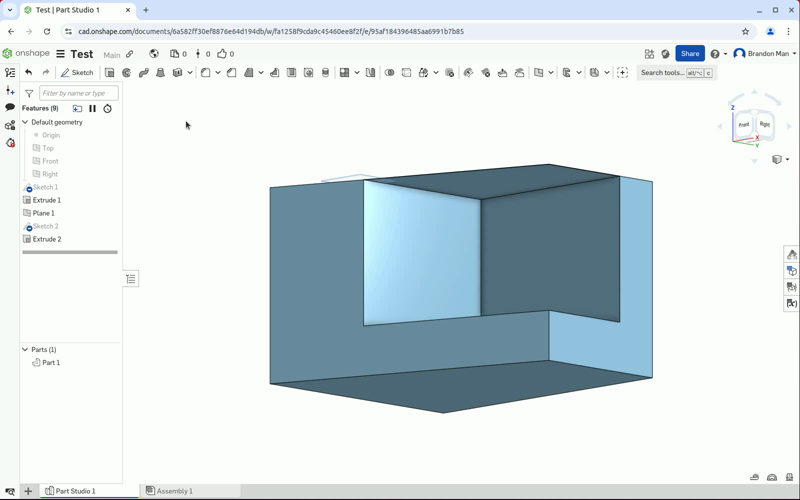
key(left, 3)
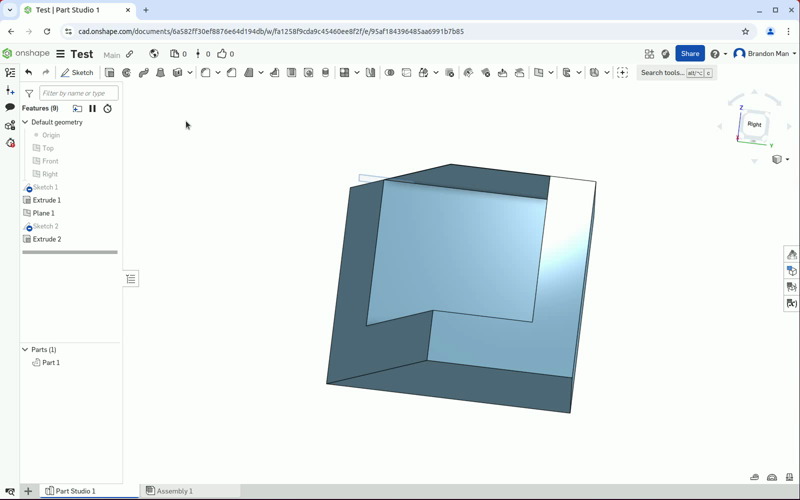
key(right, 3)
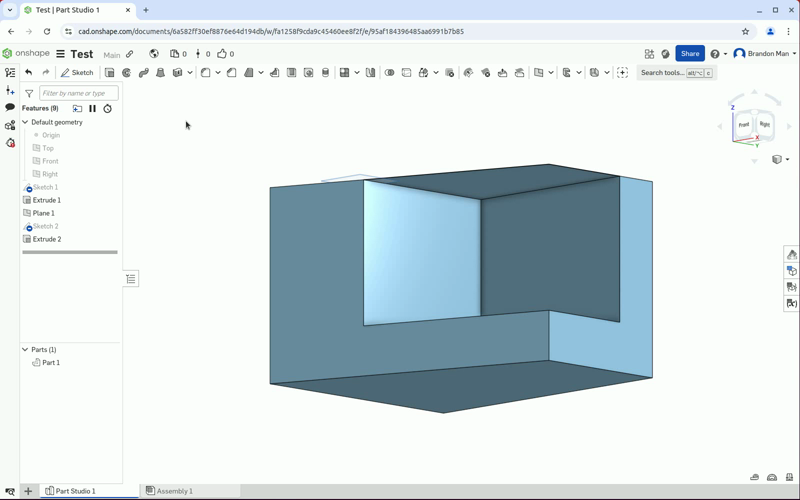
key(down, 3)
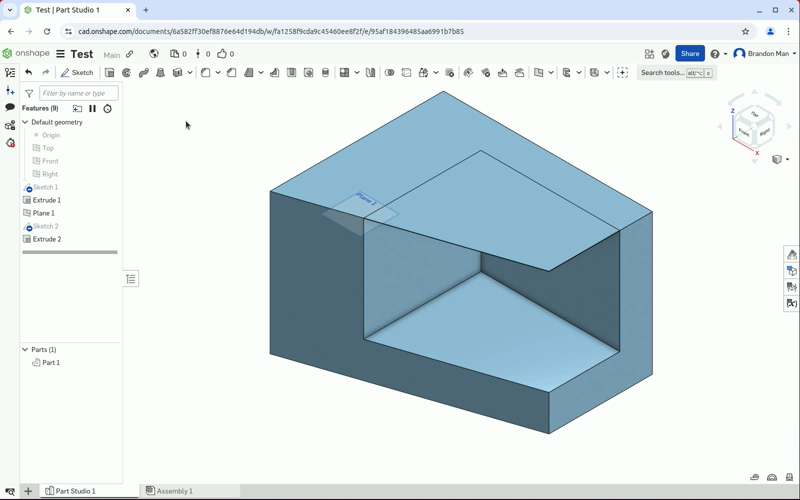
mouse_move(73, 189)
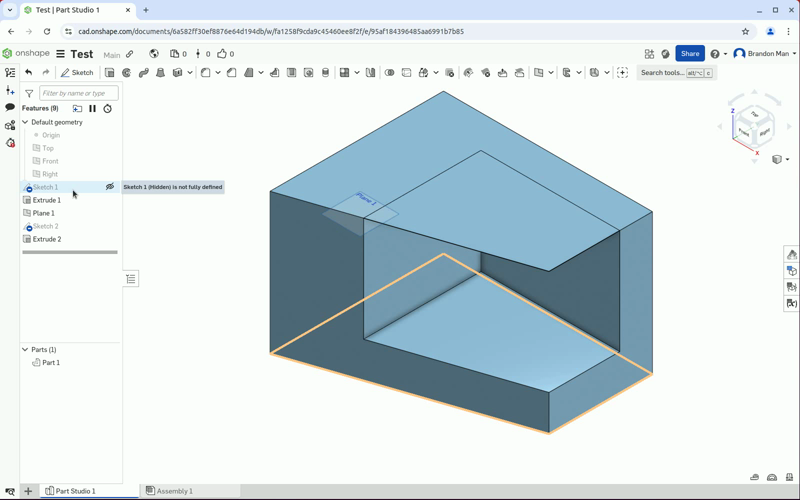
click(73, 189)